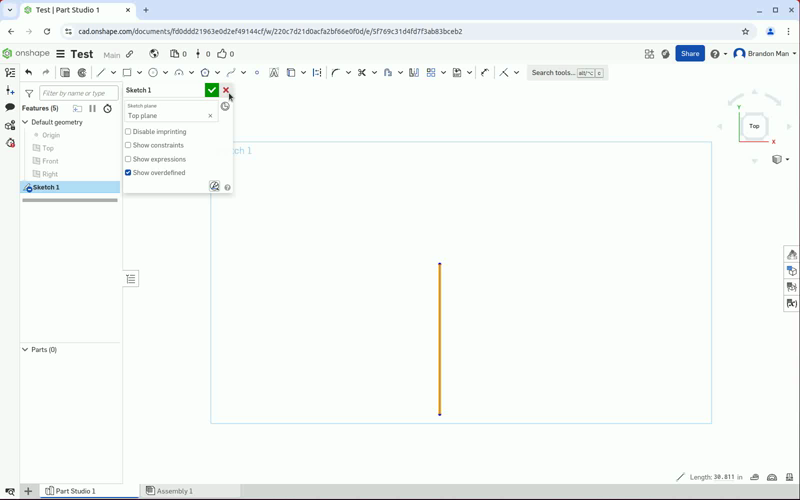
key(shift+h)
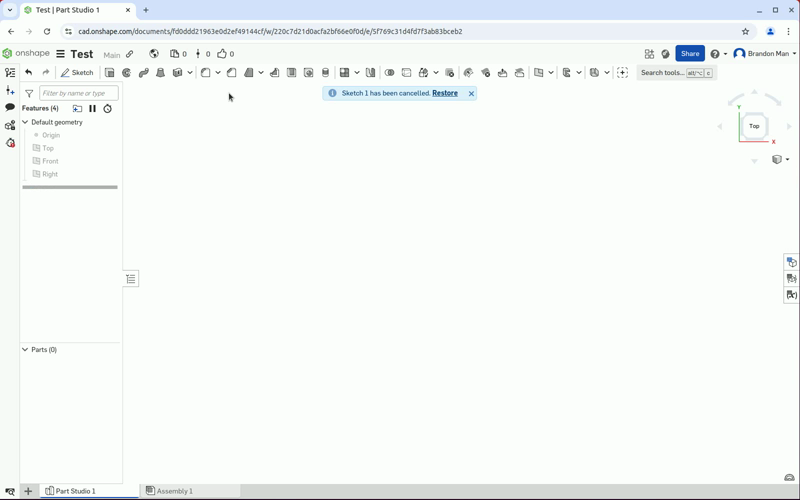
mouse_move(73, 352)
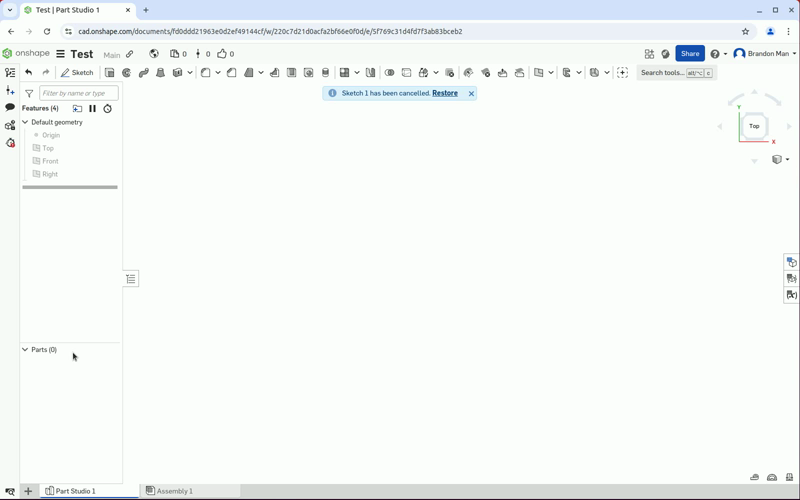
key(y)
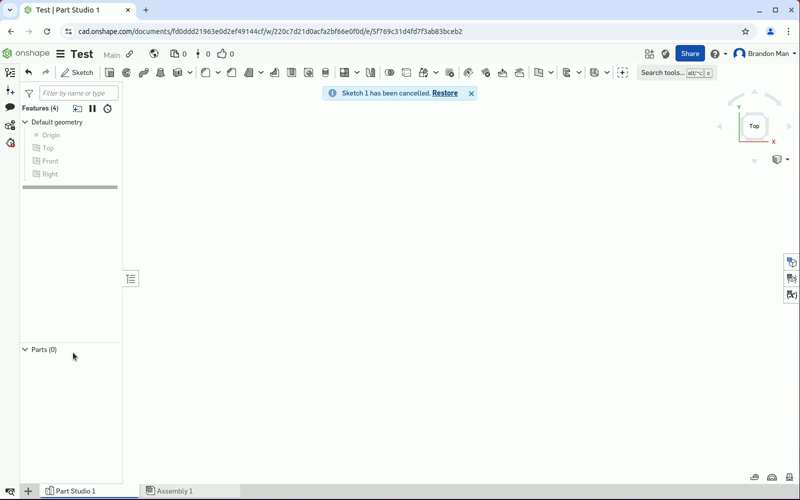
key(shift+p)
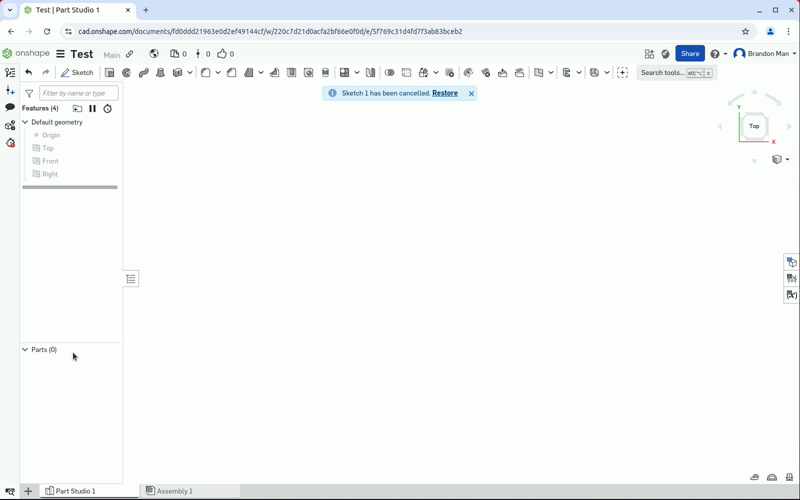
key(space)
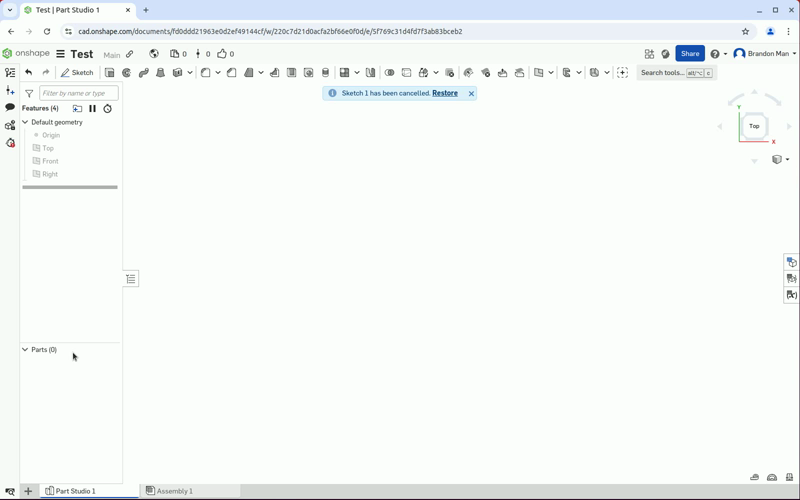
key_down(shift)
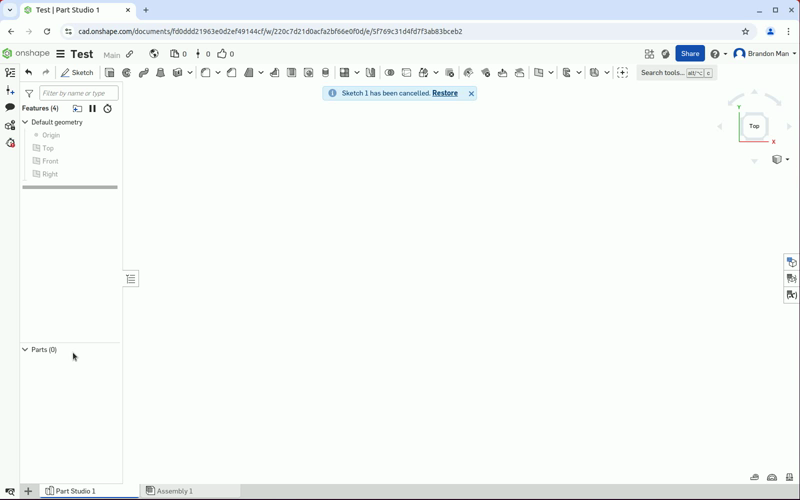
key(up)
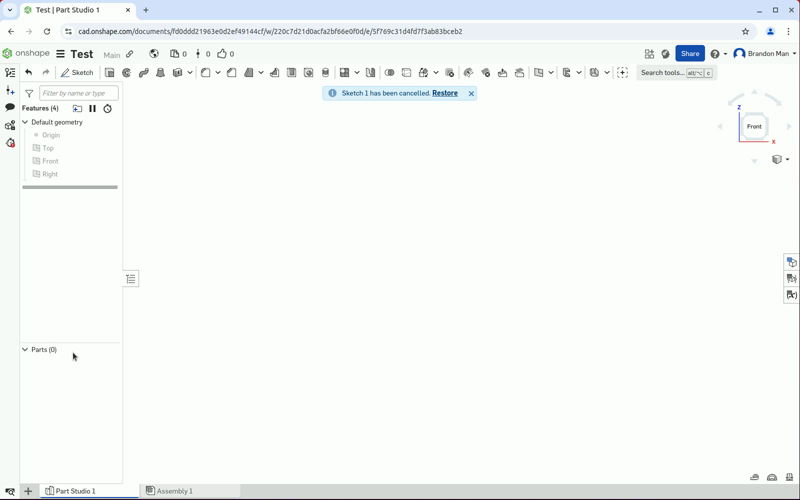
key_up(shift)
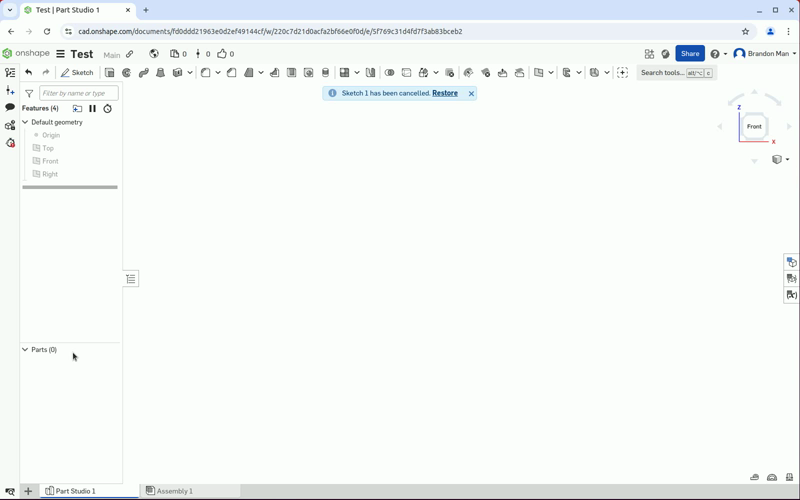
mouse_move(73, 352)
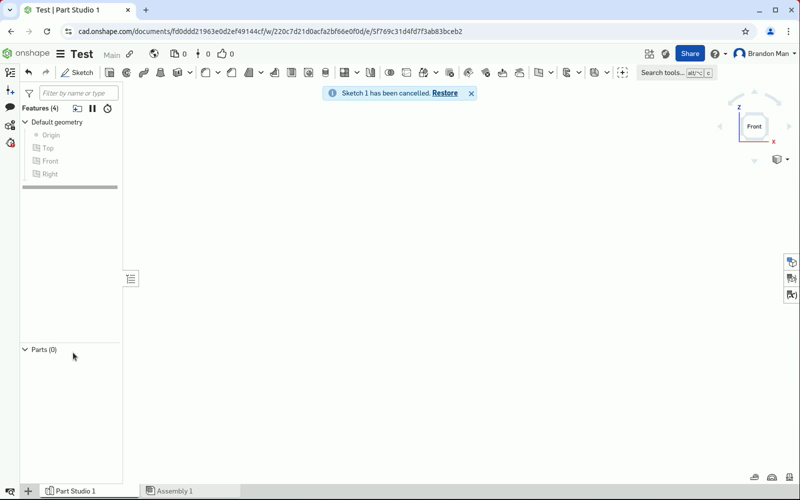
key(shift+y)
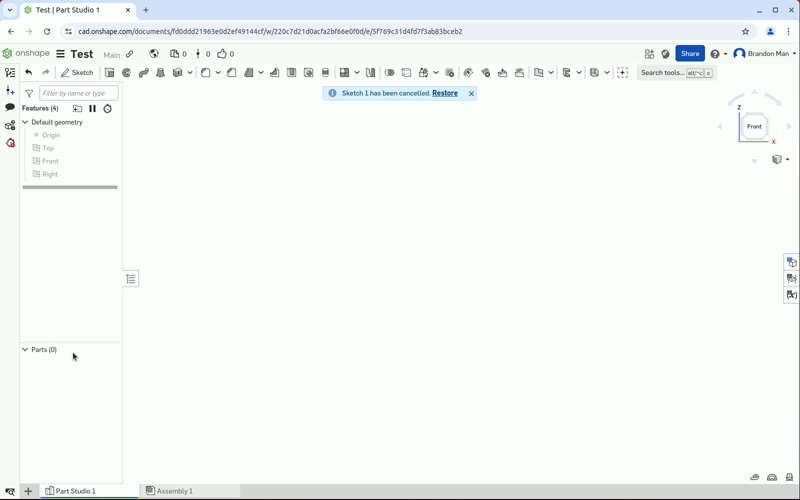
key(shift+s)
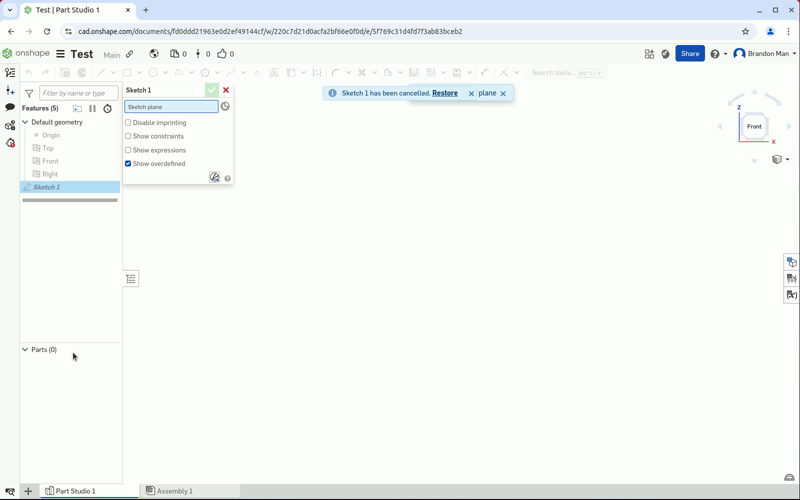
mouse_move(73, 163)
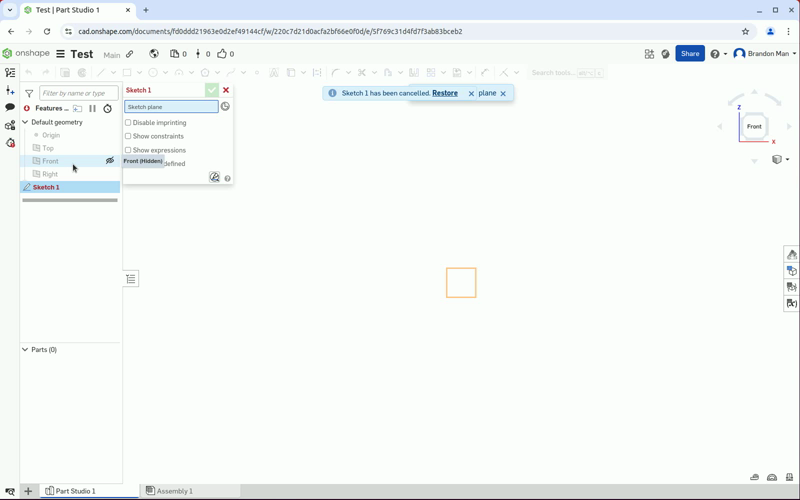
click(73, 163)
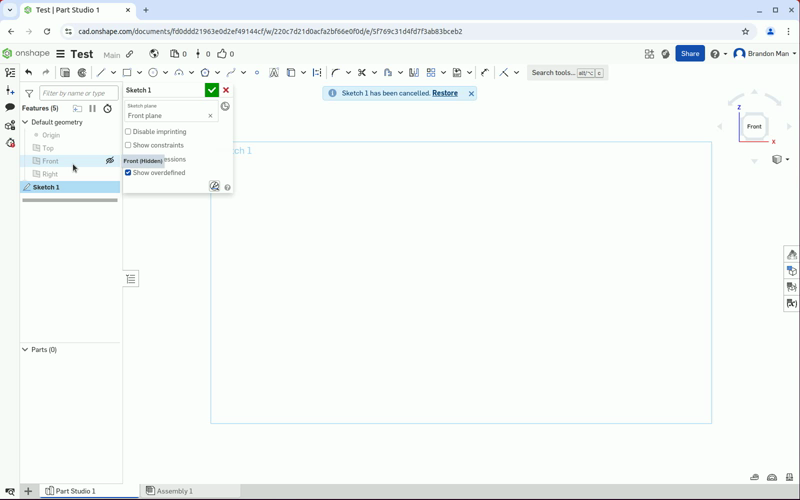
mouse_move(73, 352)
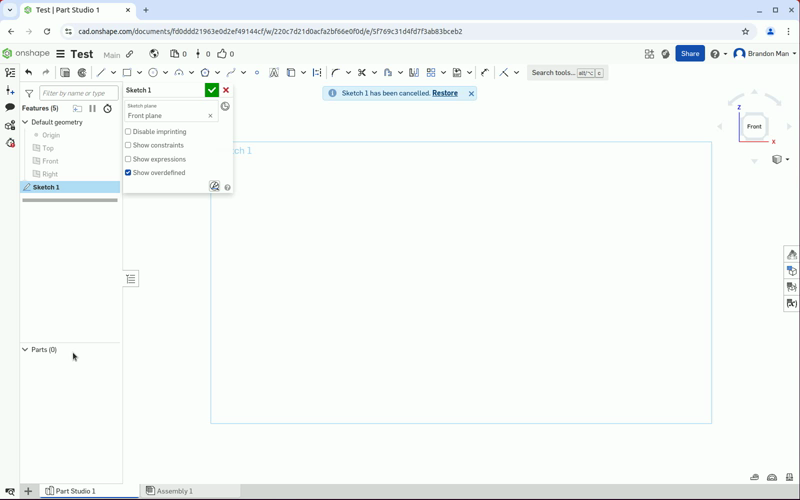
key(y)
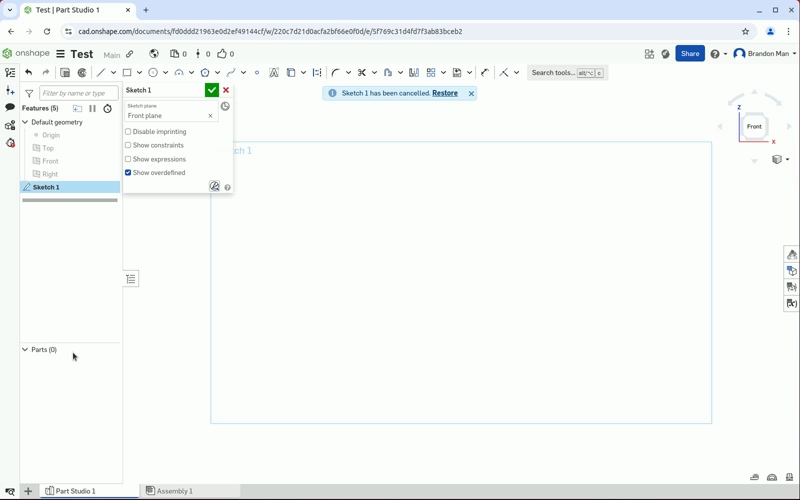
key(c)
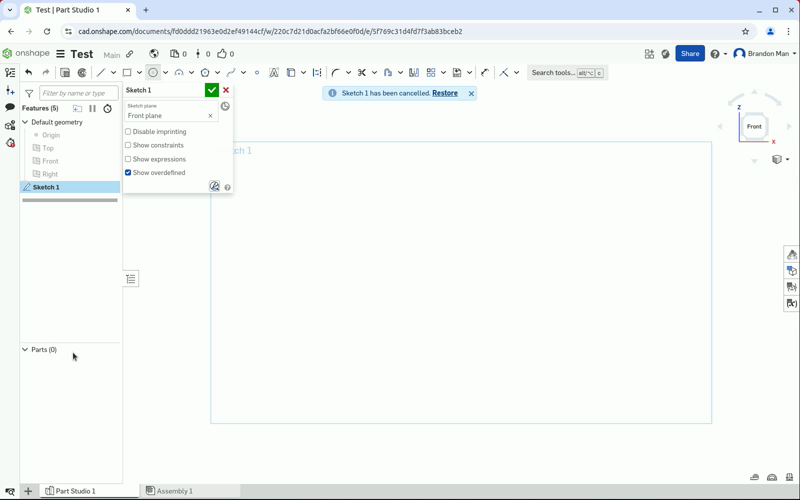
key_down(shift)
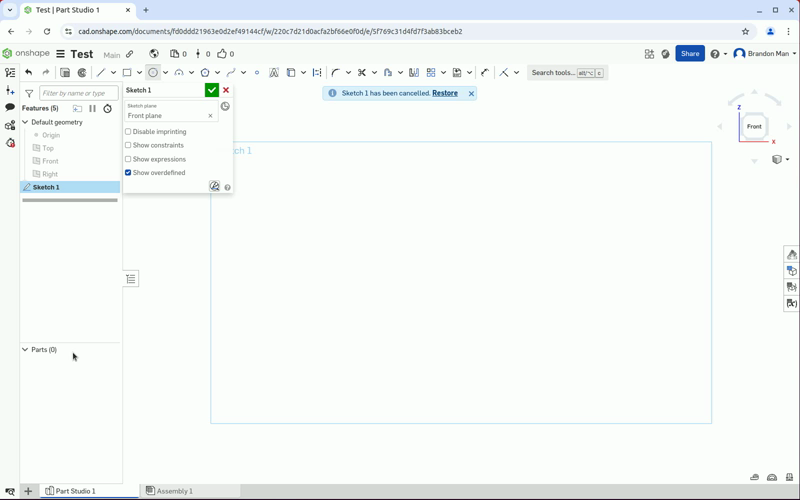
mouse_move(461, 282)
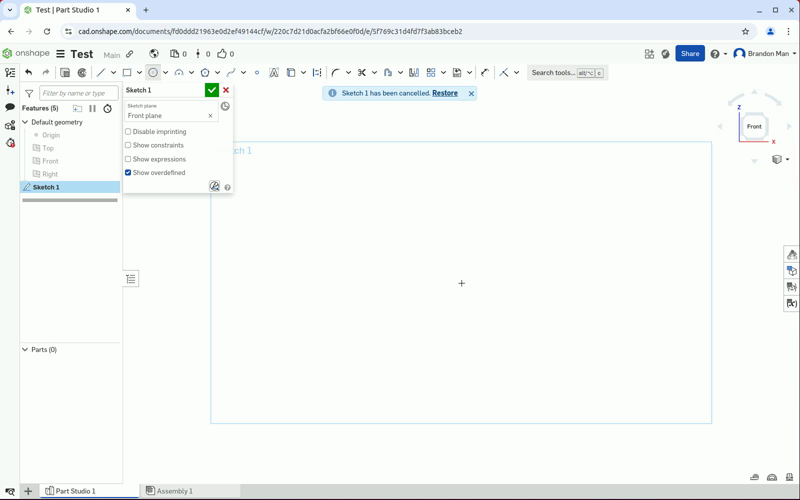
click(461, 282)
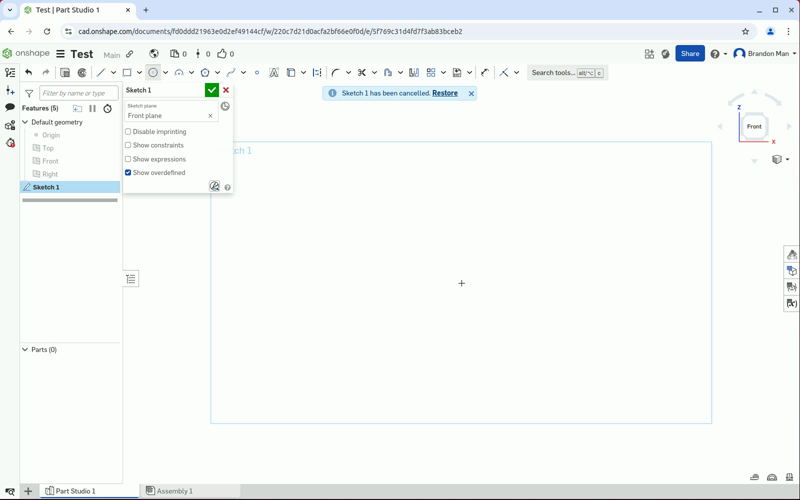
key_up(shift)
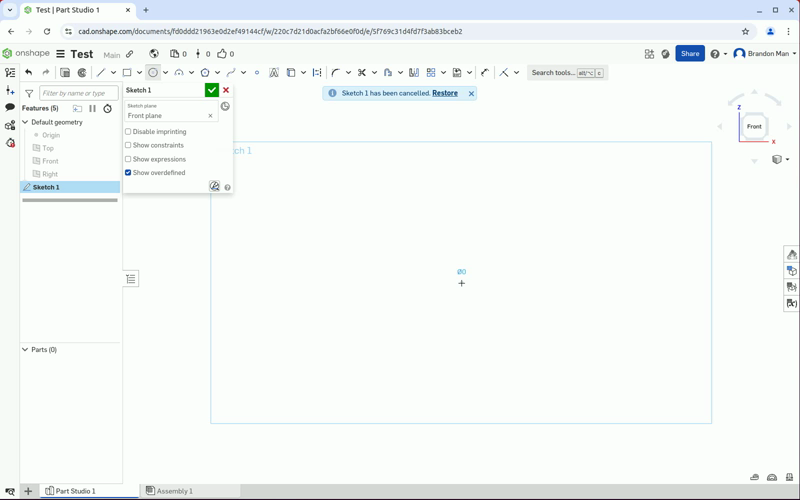
mouse_move(503, 282)
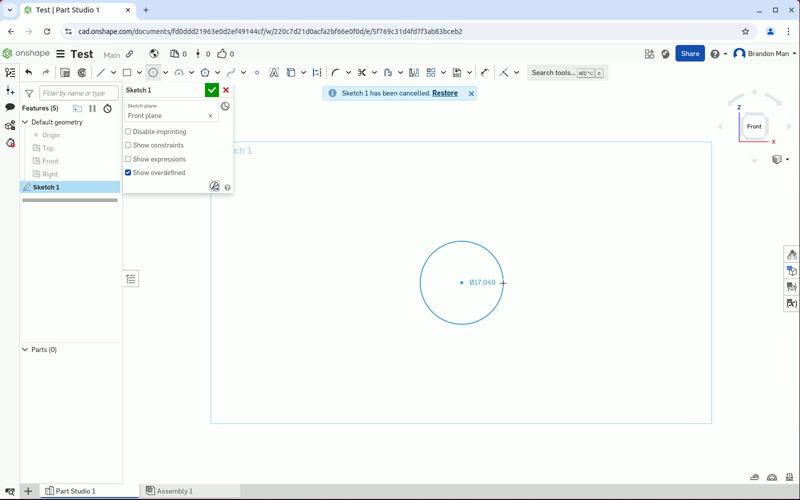
click(503, 282)
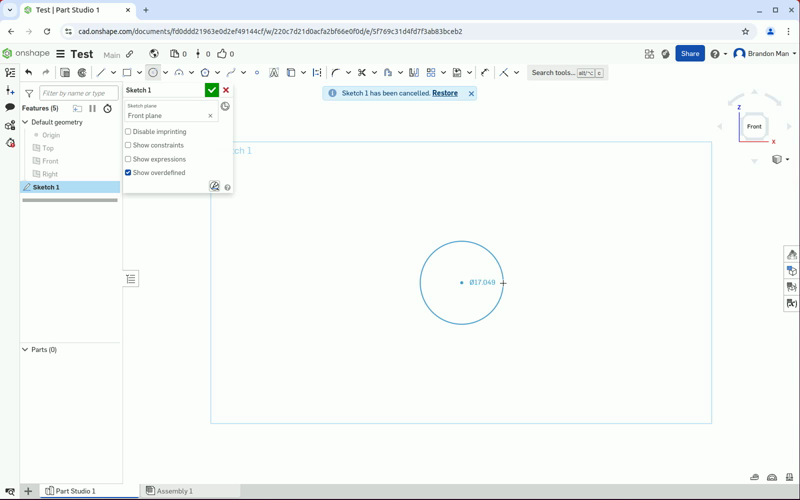
key(esc)
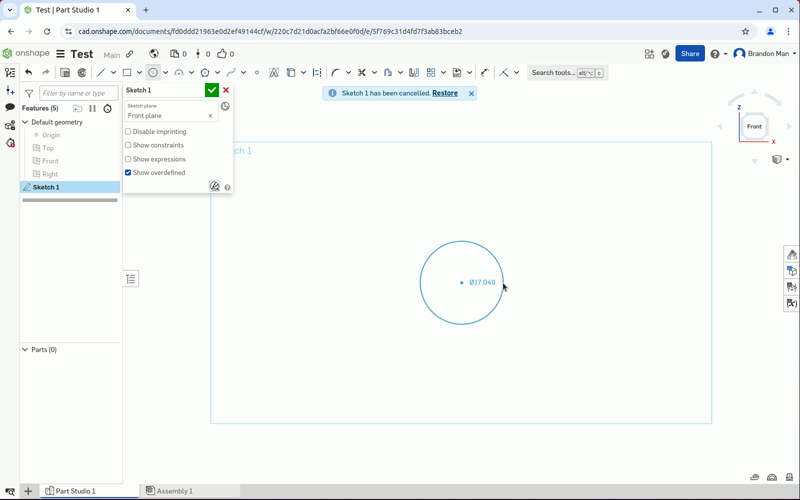
mouse_move(476, 311)
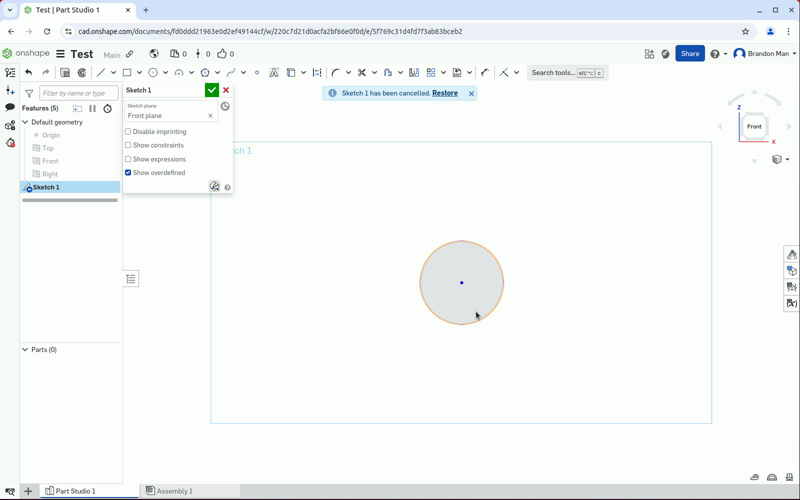
click(476, 311)
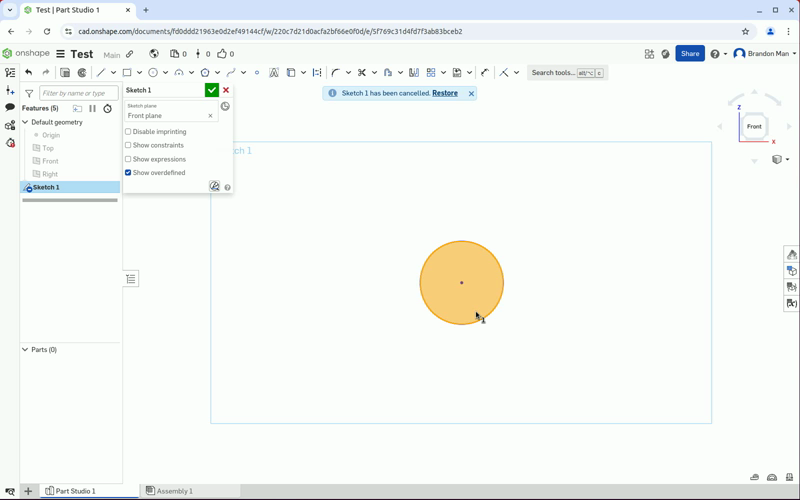
mouse_move(73, 352)
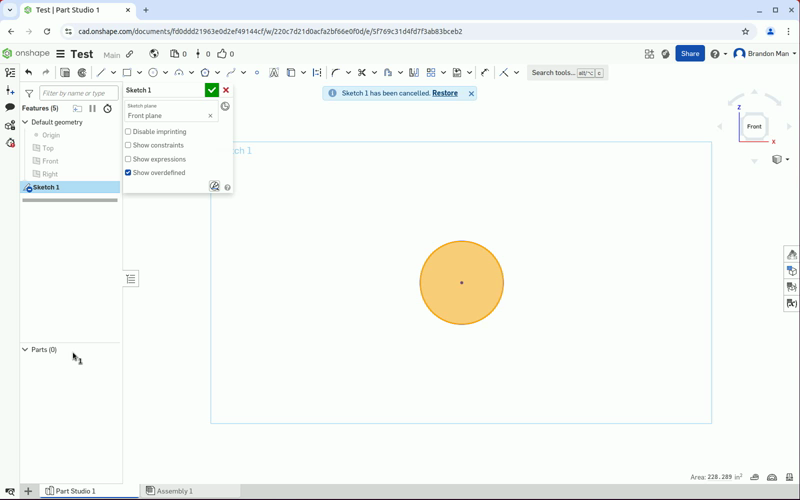
key(shift+y)
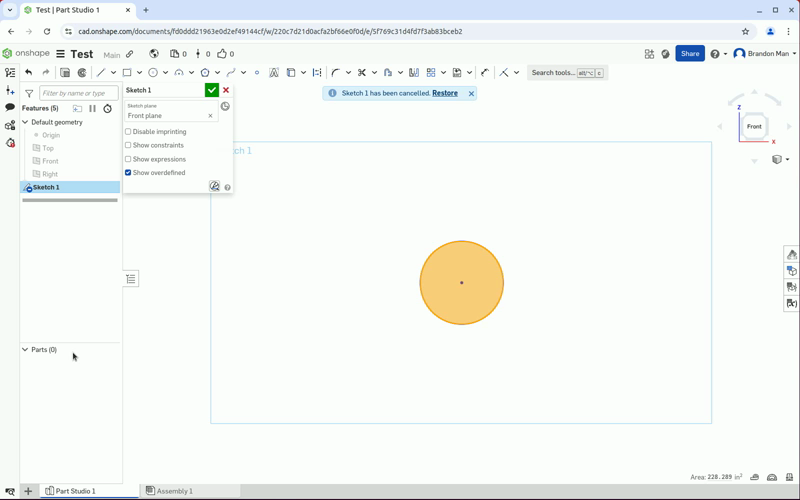
key(shift+e)
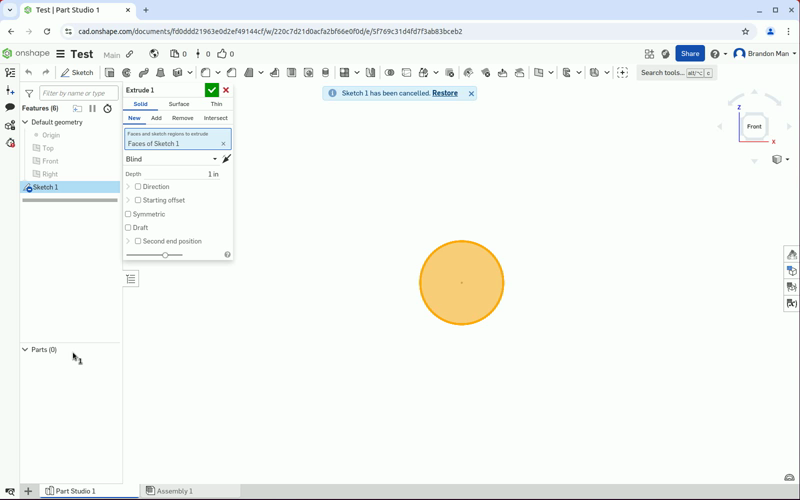
mouse_move(143, 106)
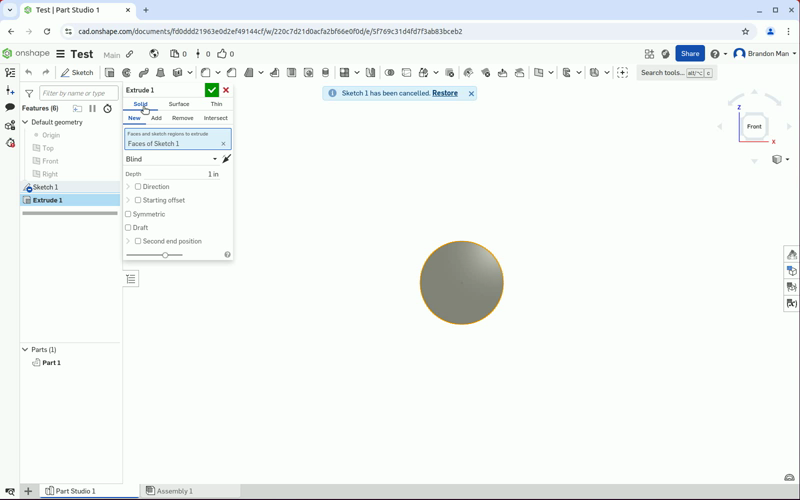
click(143, 106)
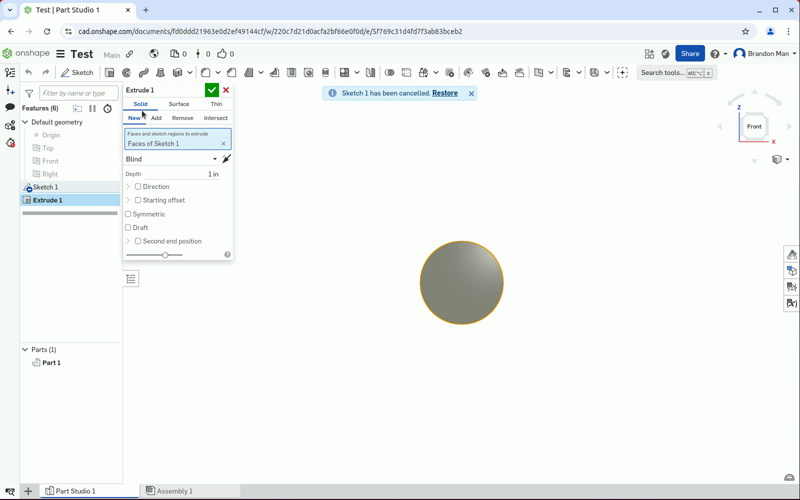
mouse_move(137, 120)
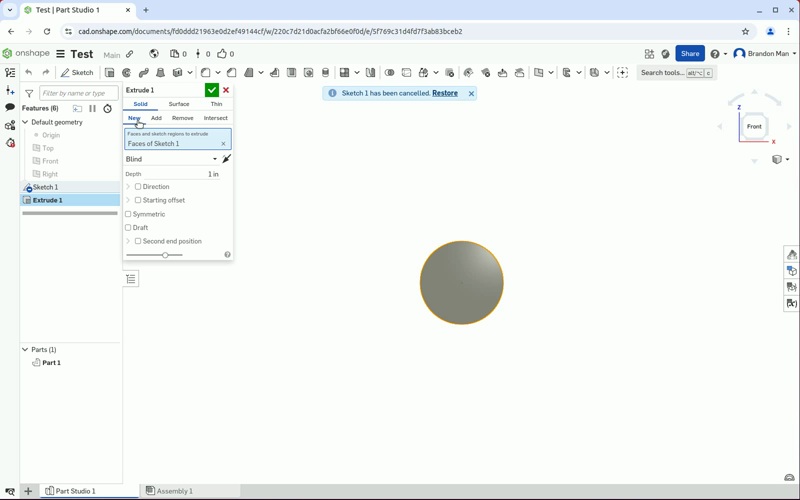
click(137, 120)
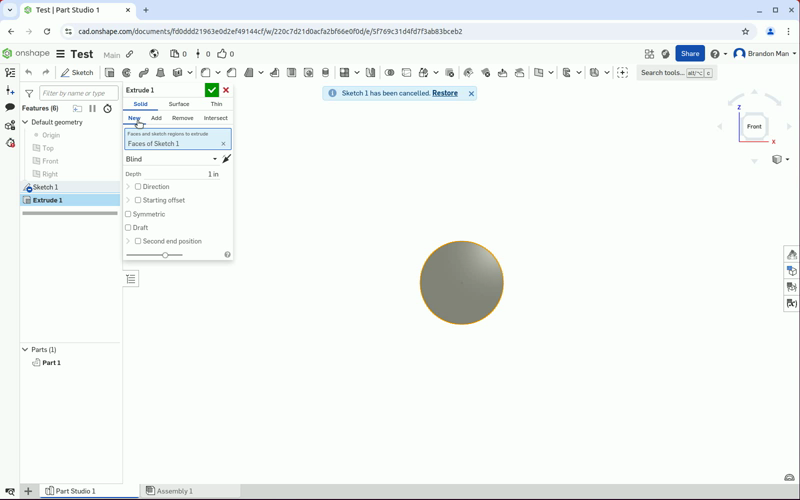
key(tab, 4)
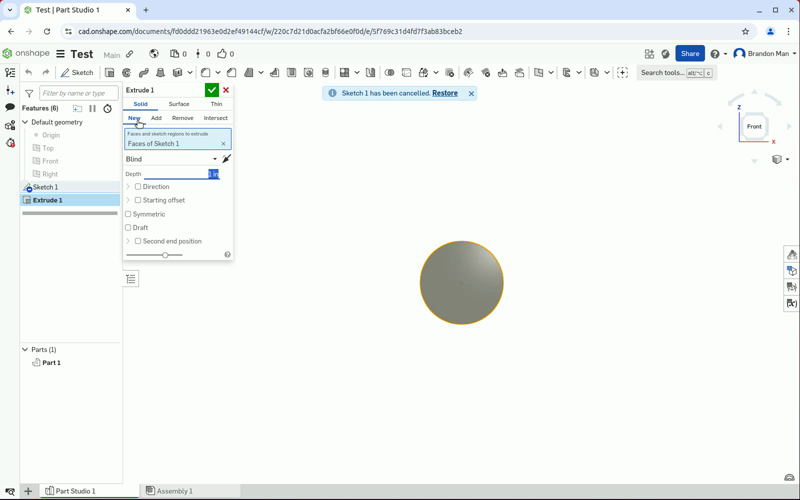
text(-23.108)
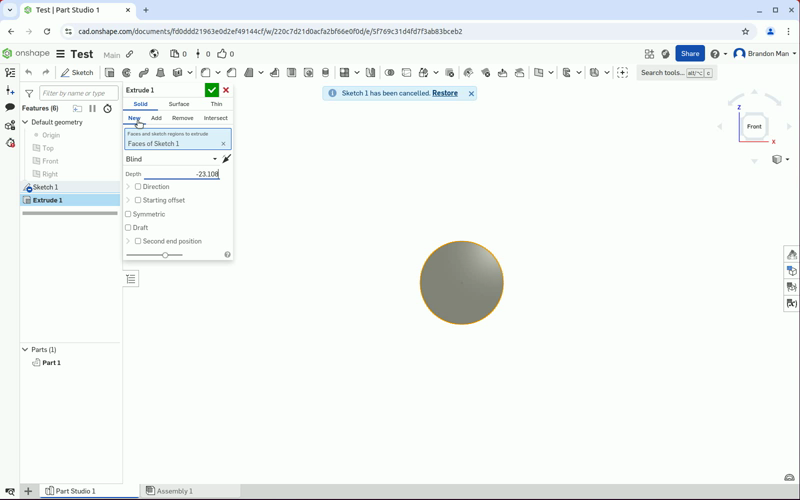
key(enter)
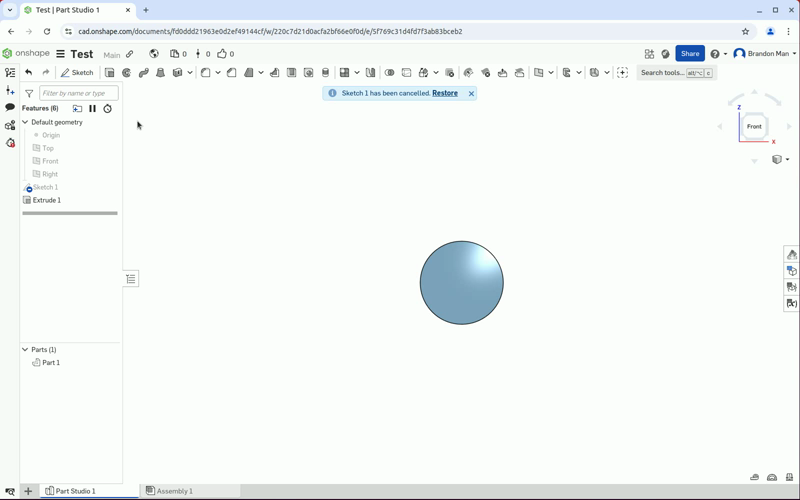
key(shift+h)
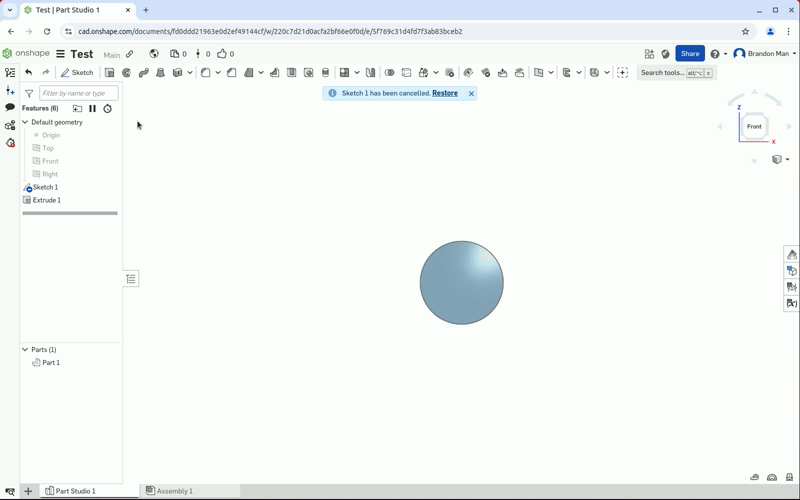
key(shift+h)
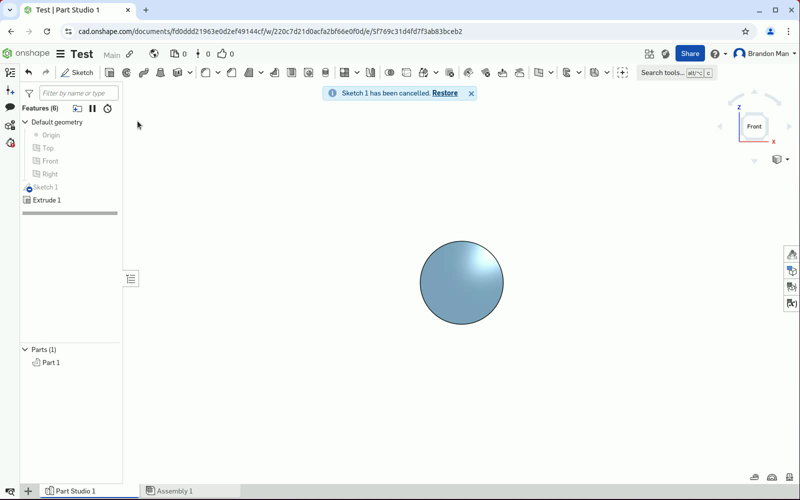
mouse_move(73, 189)
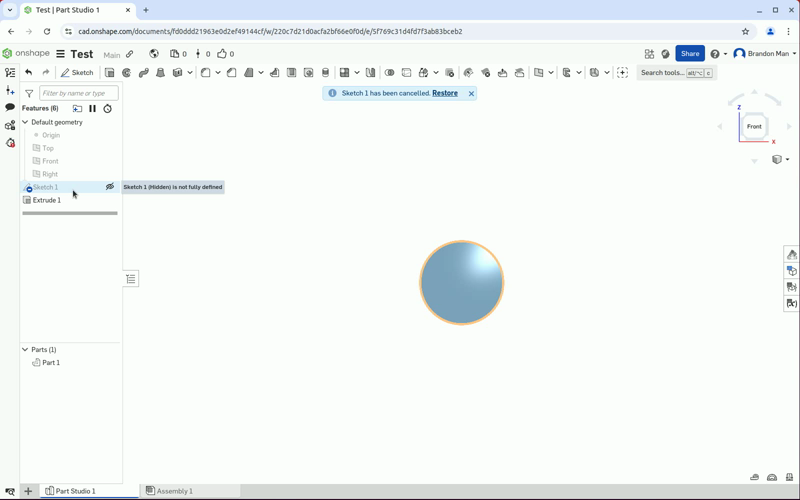
click(73, 189)
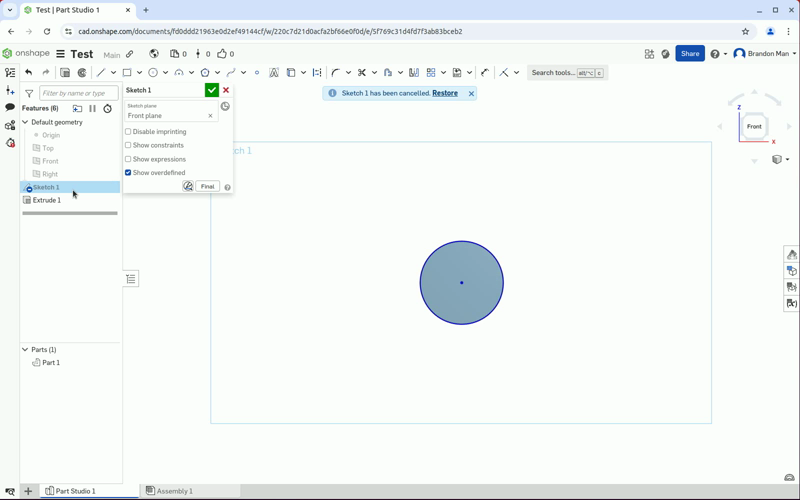
mouse_move(229, 92)
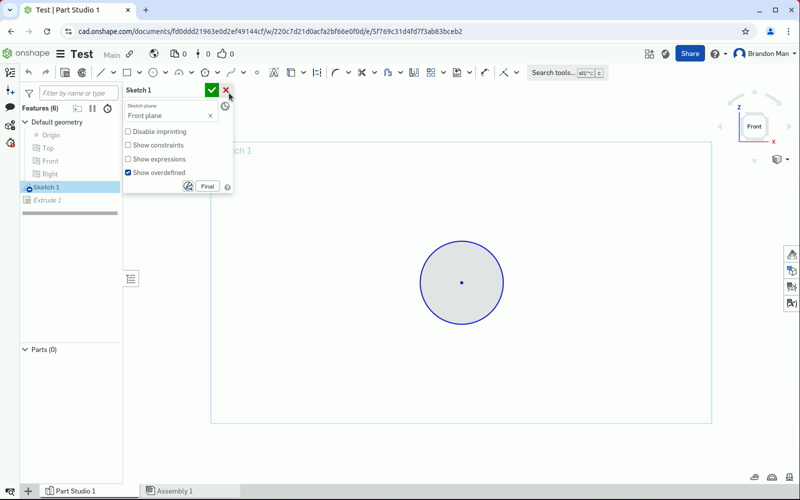
click(229, 92)
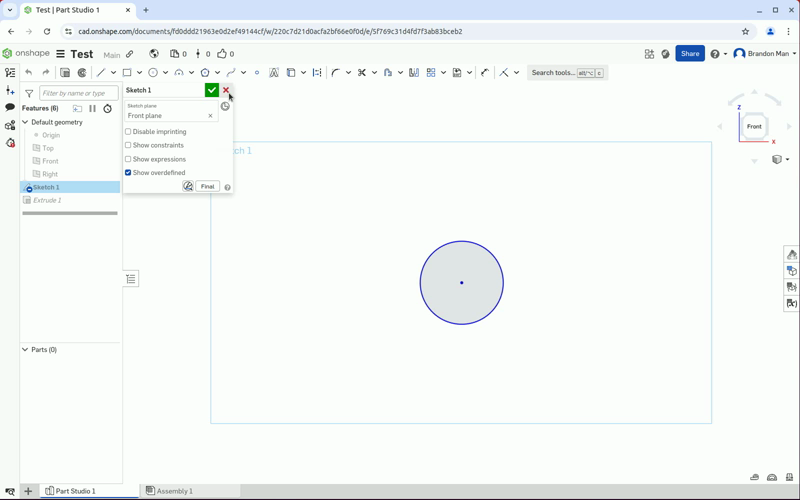
key(shift+s)
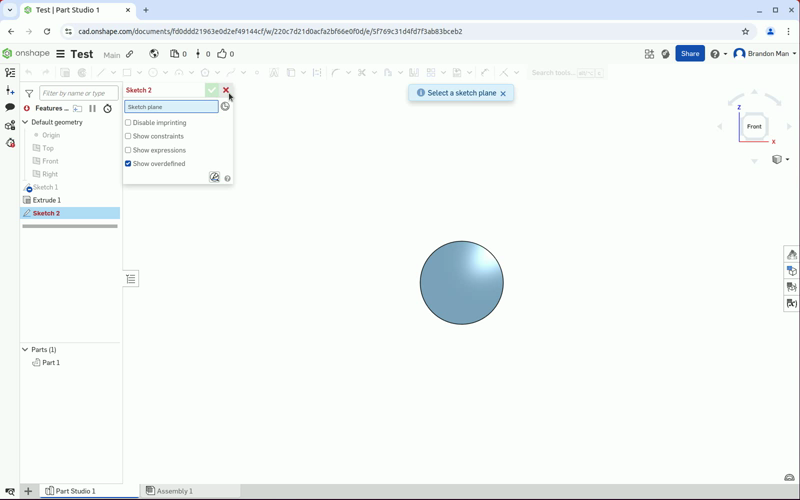
mouse_move(73, 163)
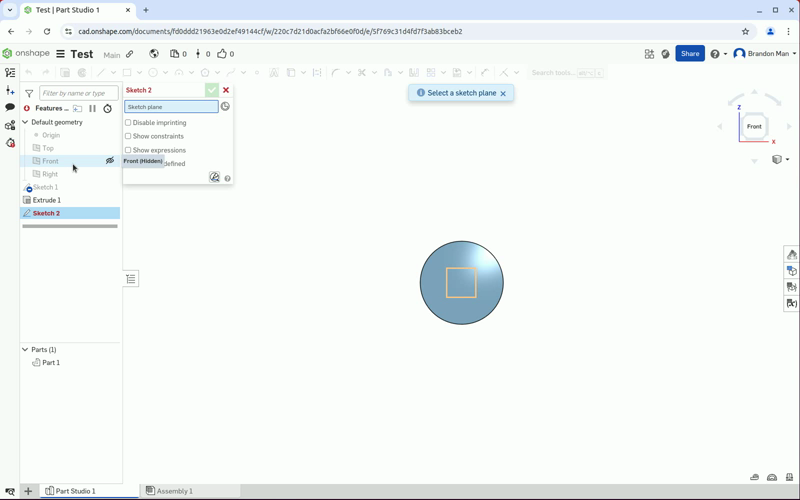
click(73, 163)
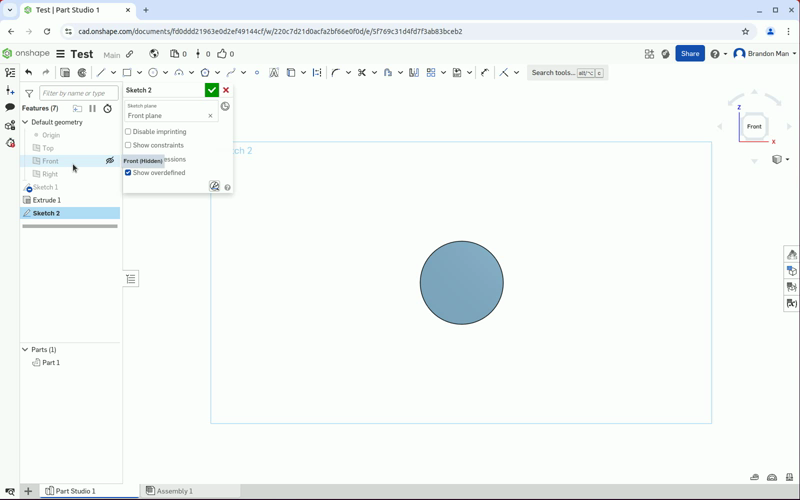
mouse_move(73, 352)
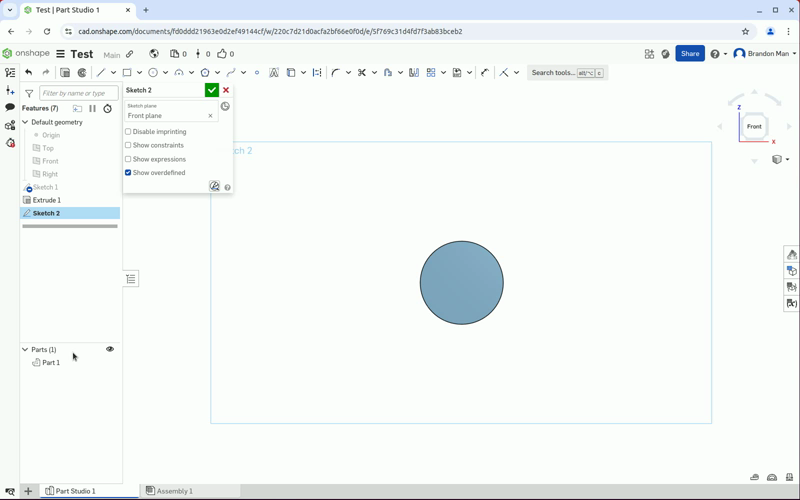
key(y)
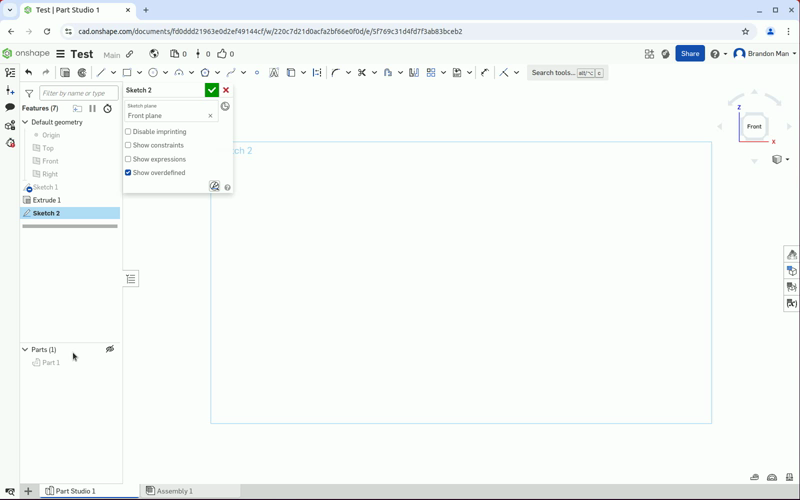
key(c)
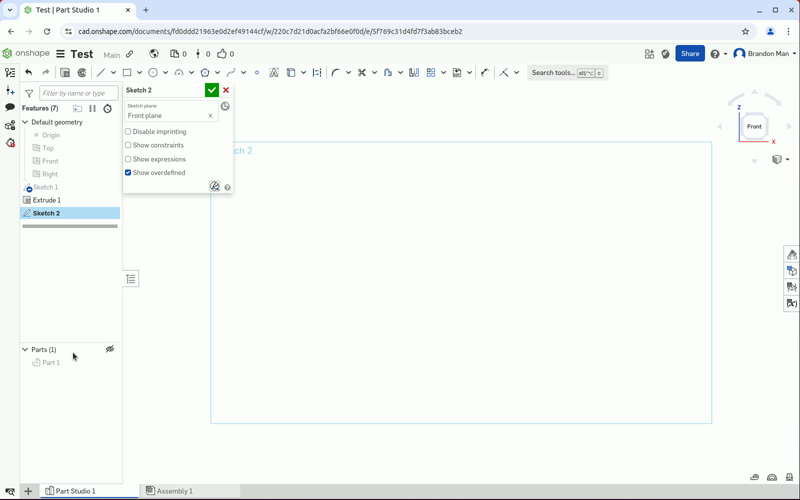
key_down(shift)
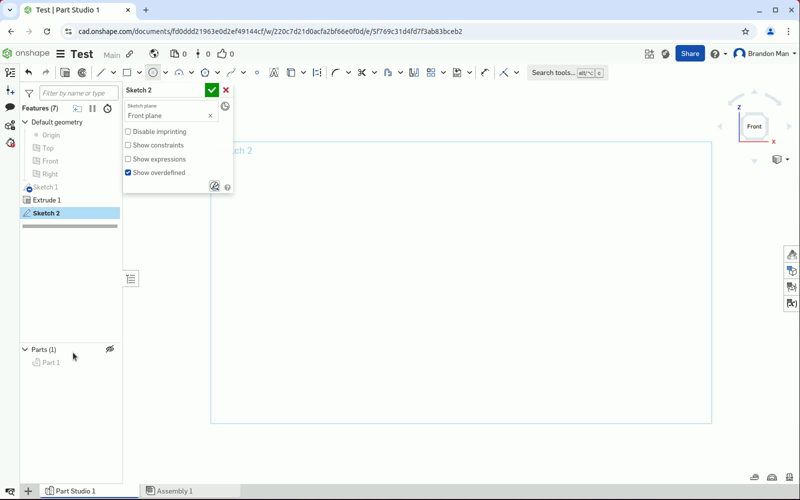
mouse_move(460, 282)
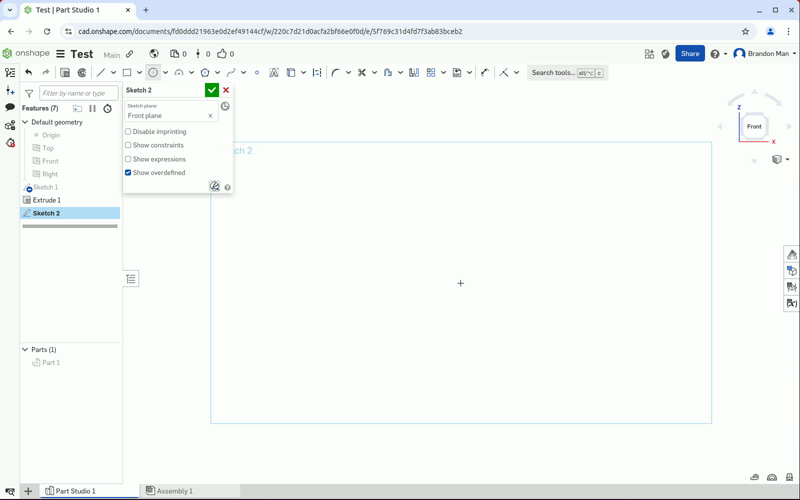
click(460, 282)
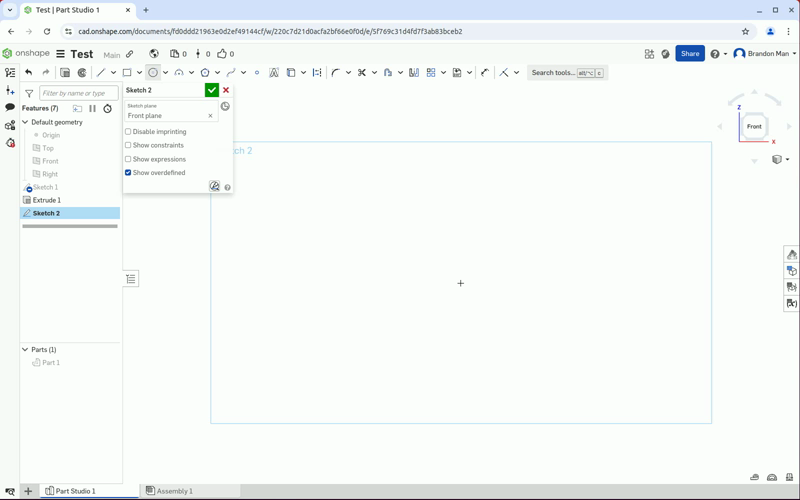
key_up(shift)
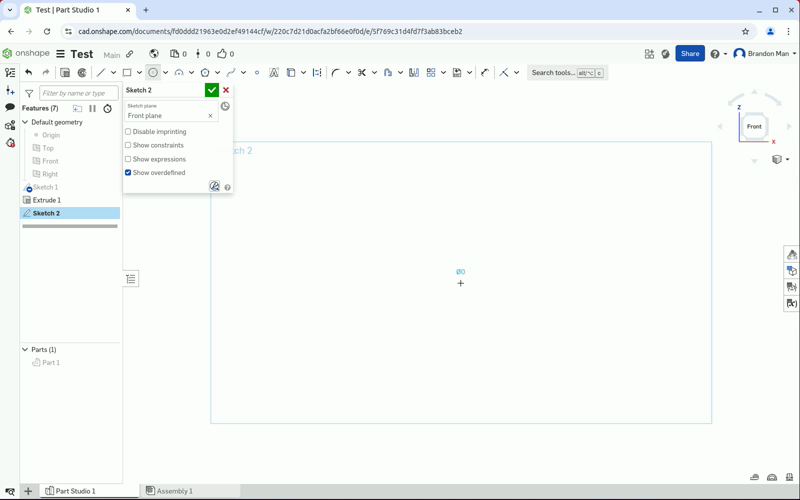
mouse_move(485, 282)
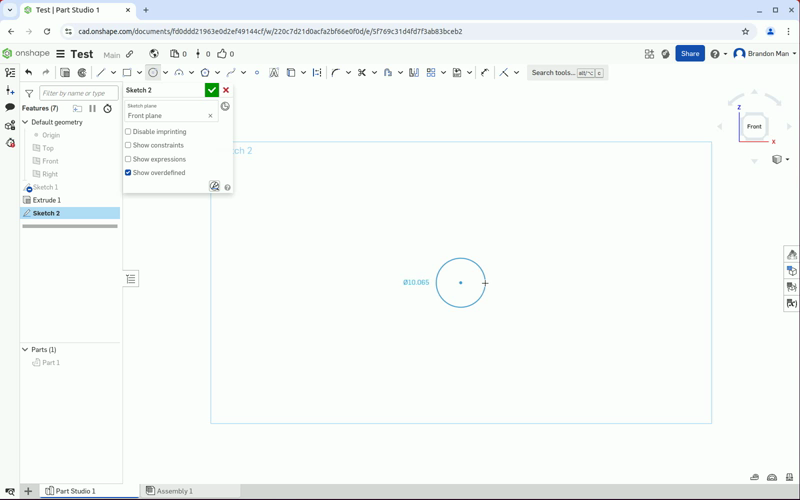
click(485, 282)
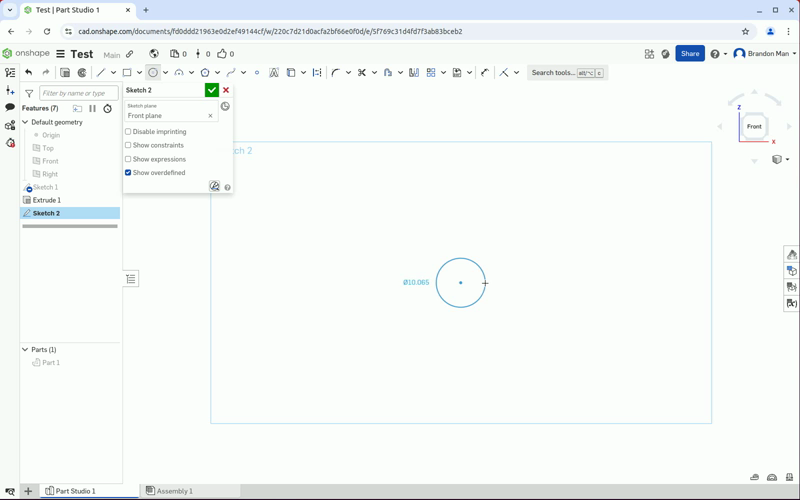
key(esc)
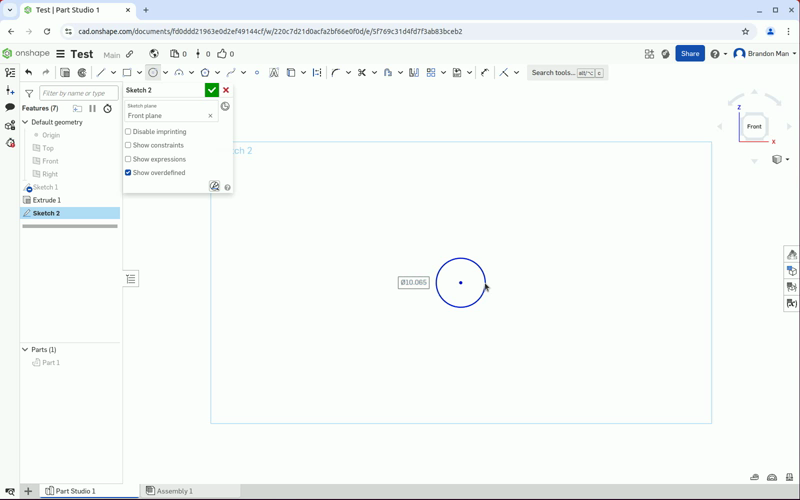
mouse_move(479, 293)
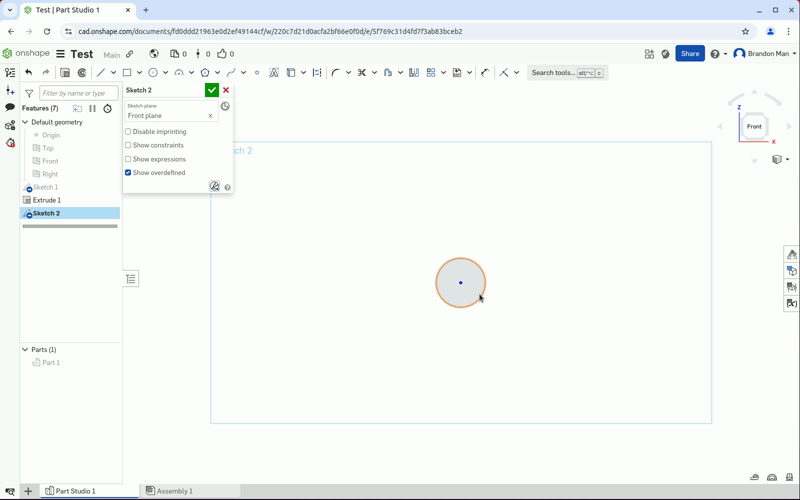
click(479, 293)
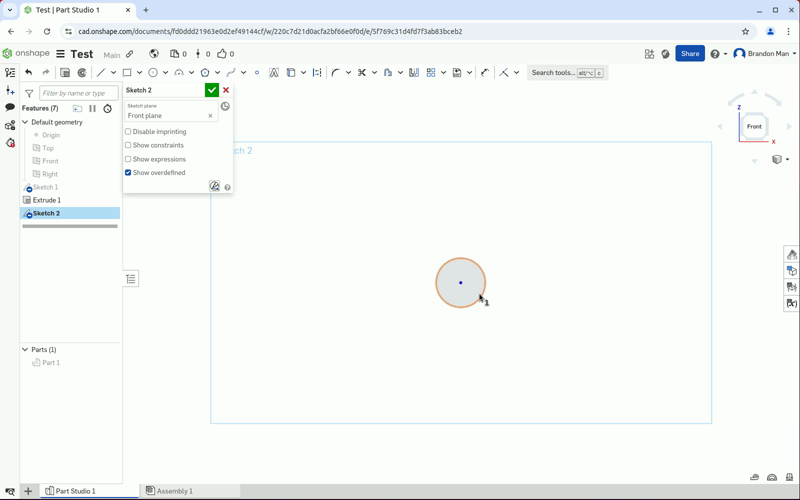
mouse_move(73, 352)
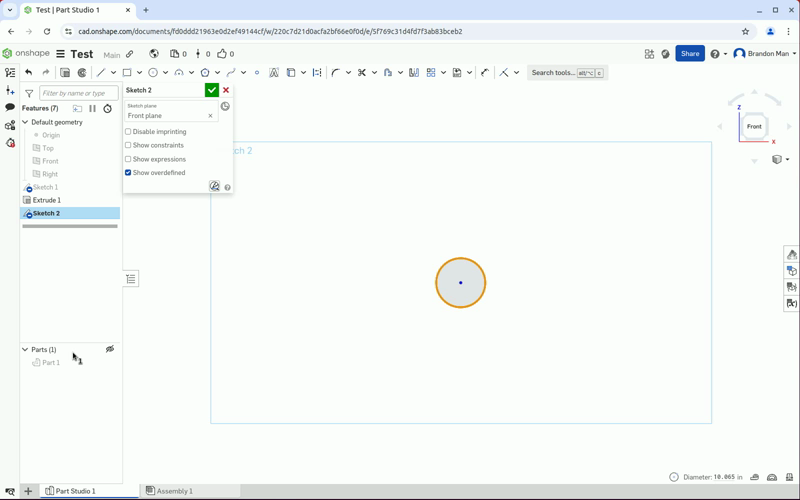
key(shift+y)
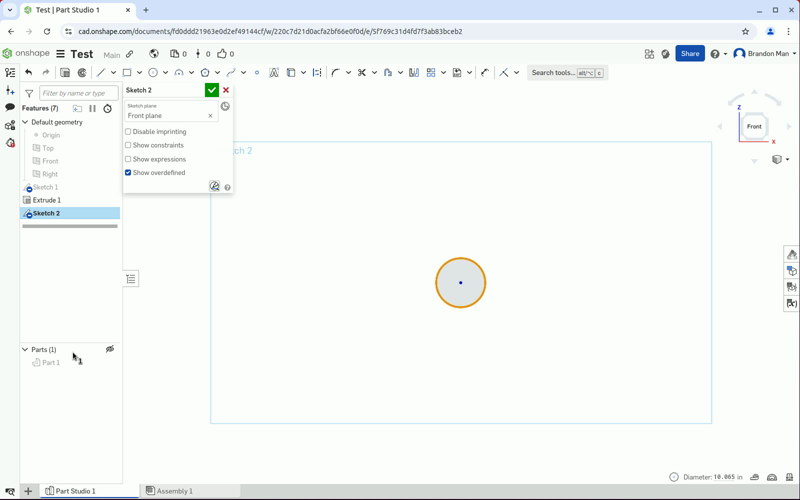
key(shift+e)
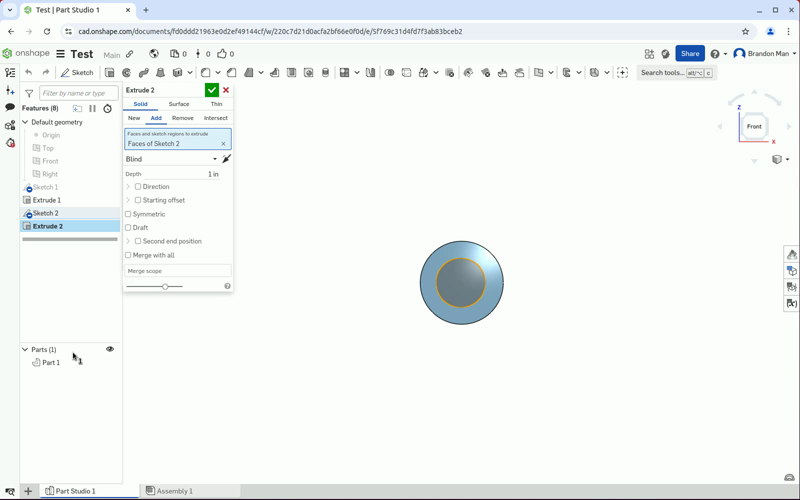
mouse_move(143, 106)
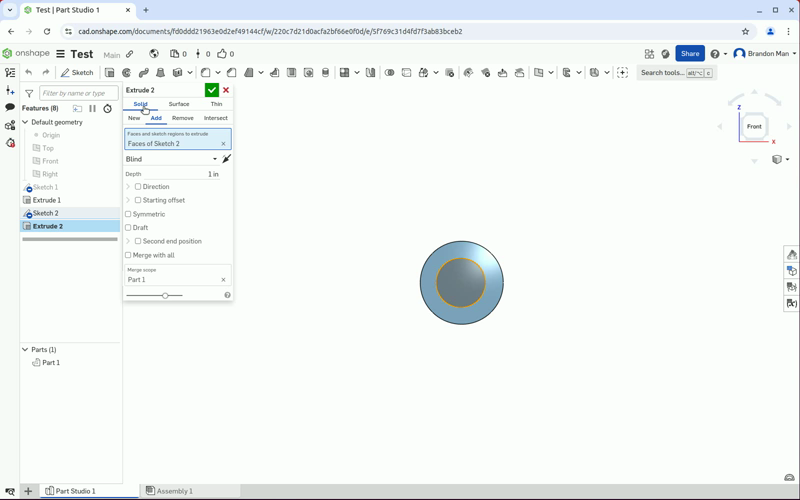
click(143, 106)
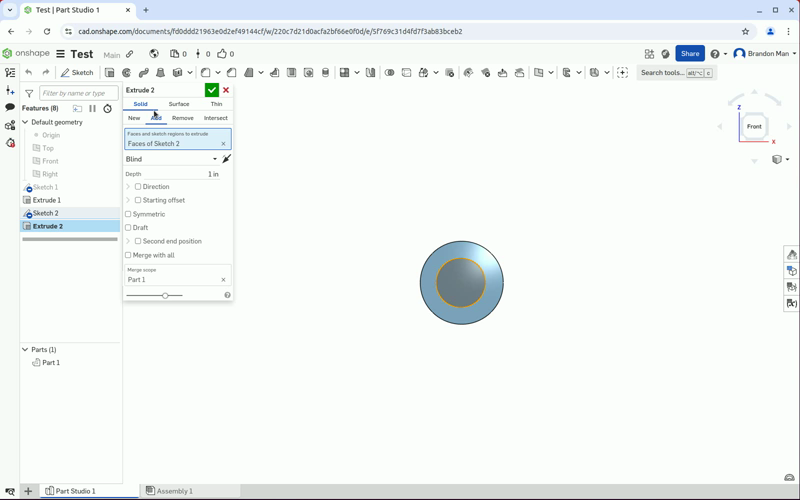
mouse_move(186, 120)
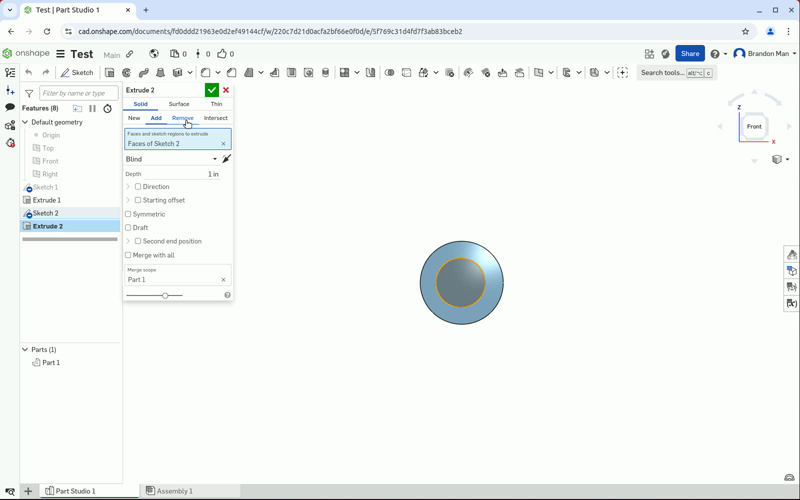
click(186, 120)
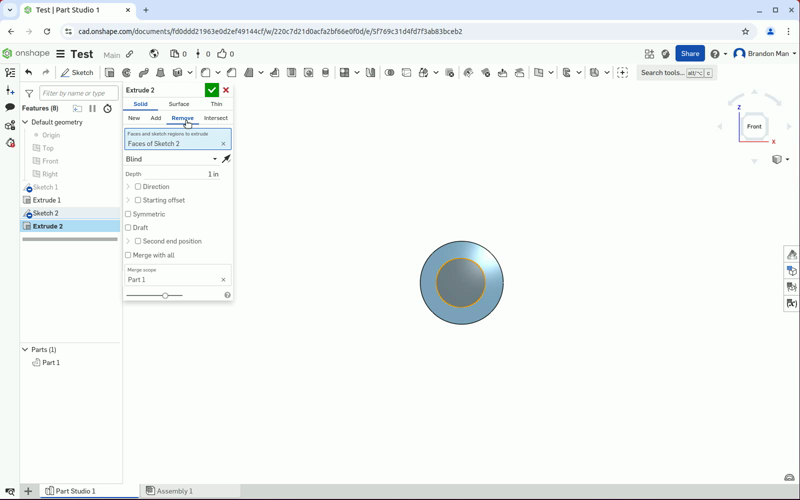
key(tab, 4)
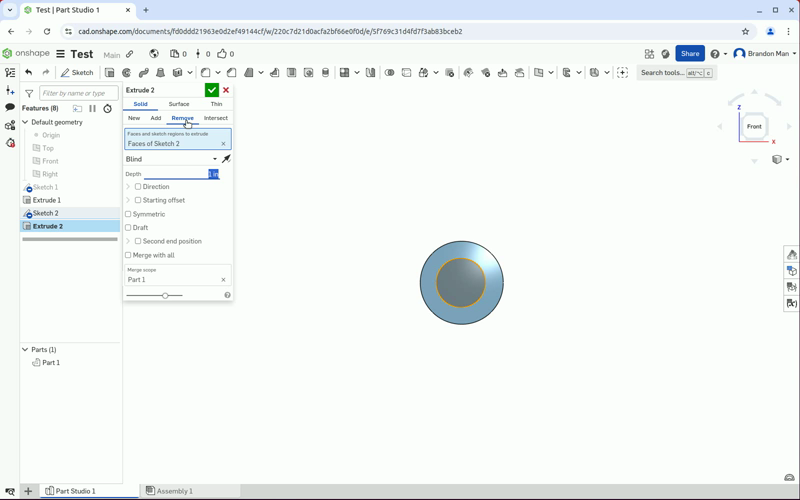
text(6.499)
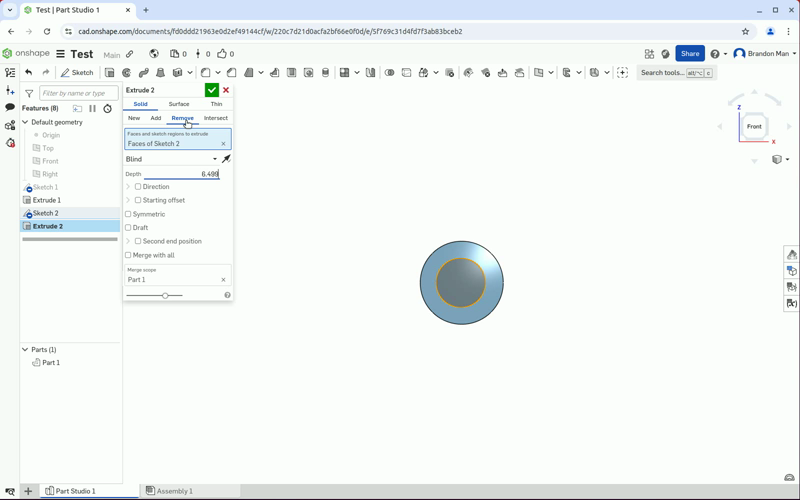
key(tab, 6)
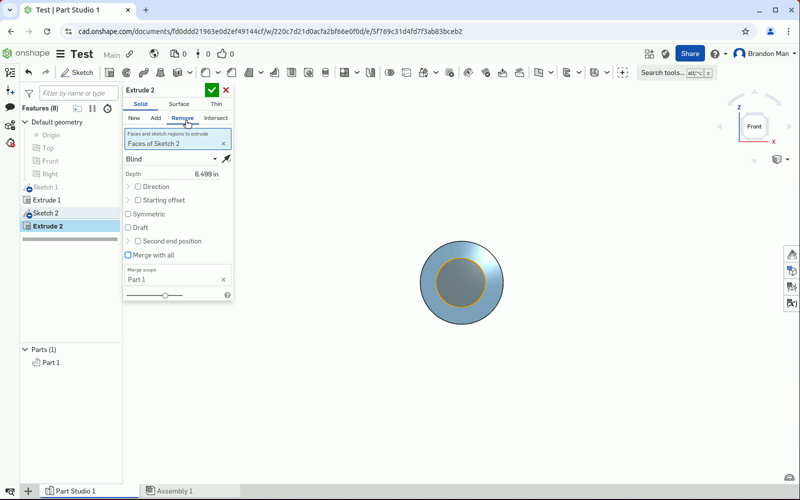
key(space)
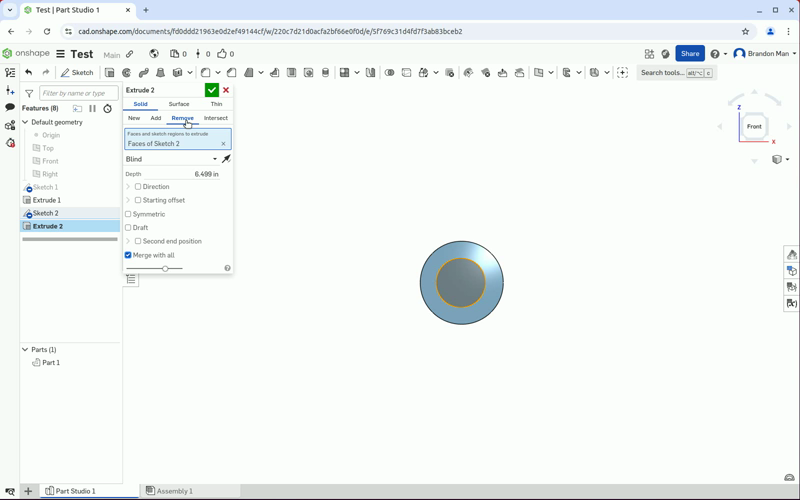
key(enter)
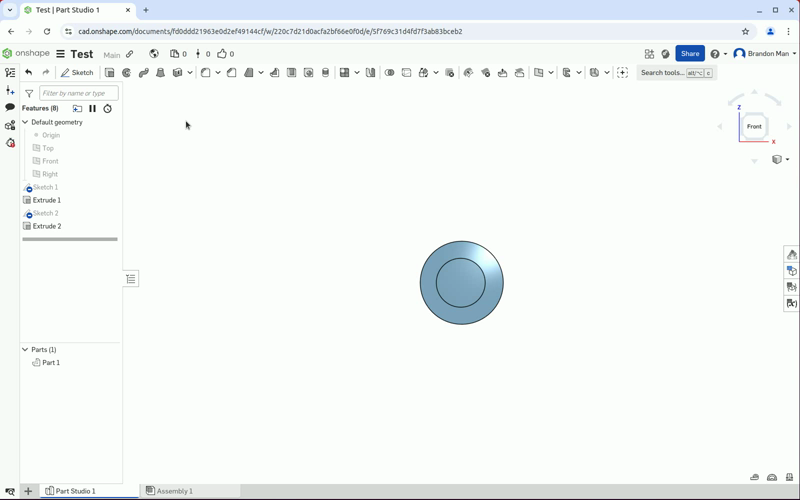
key(shift+h)
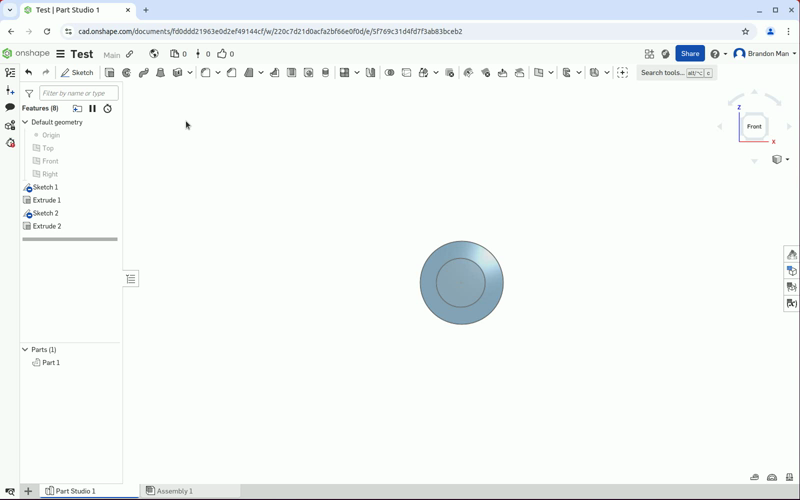
key(shift+h)
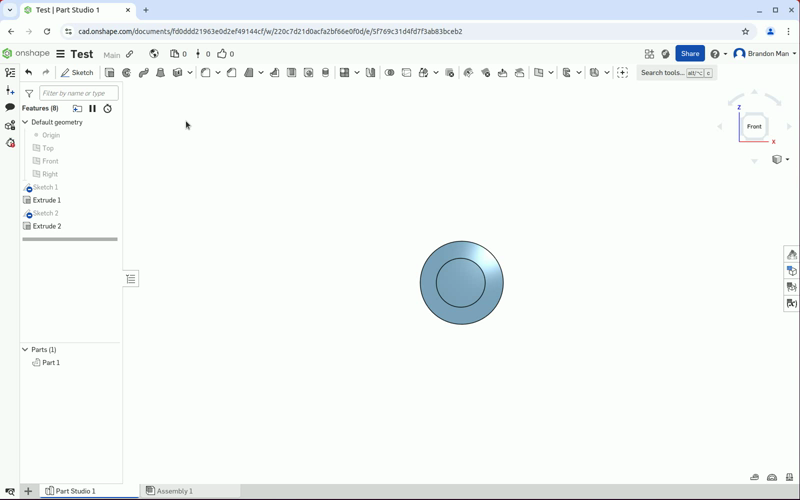
mouse_move(73, 189)
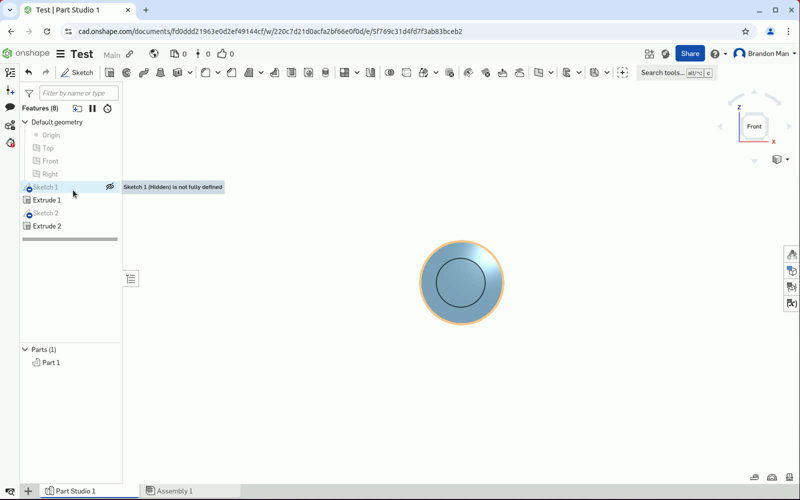
click(73, 189)
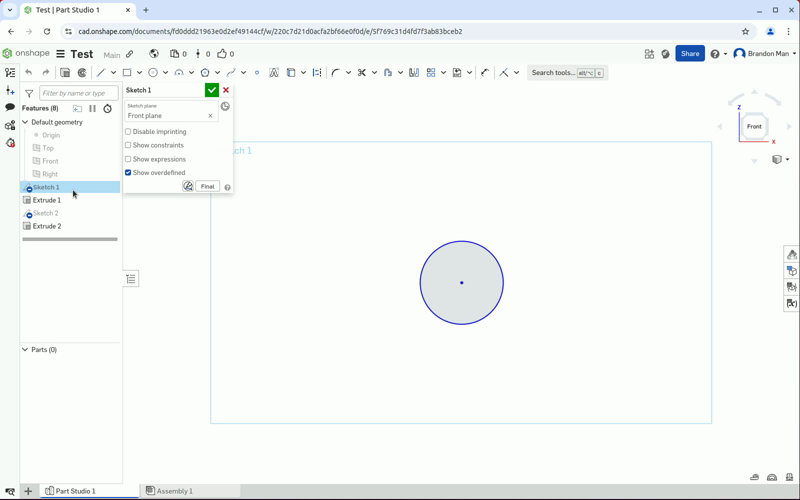
mouse_move(229, 92)
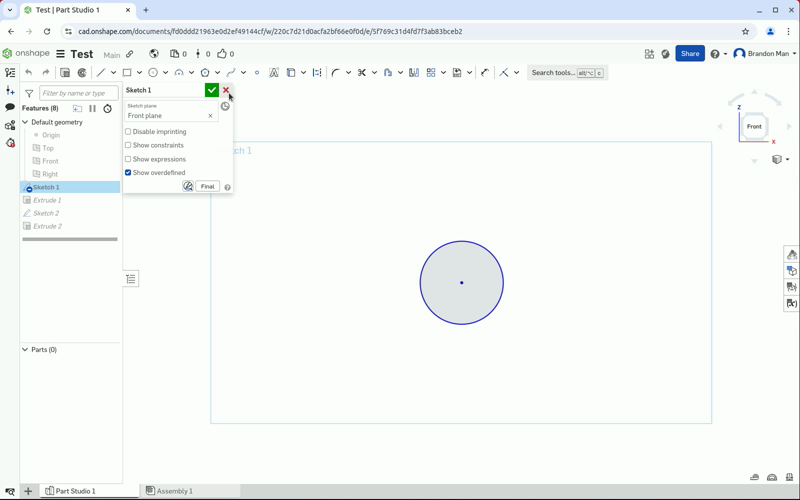
click(229, 92)
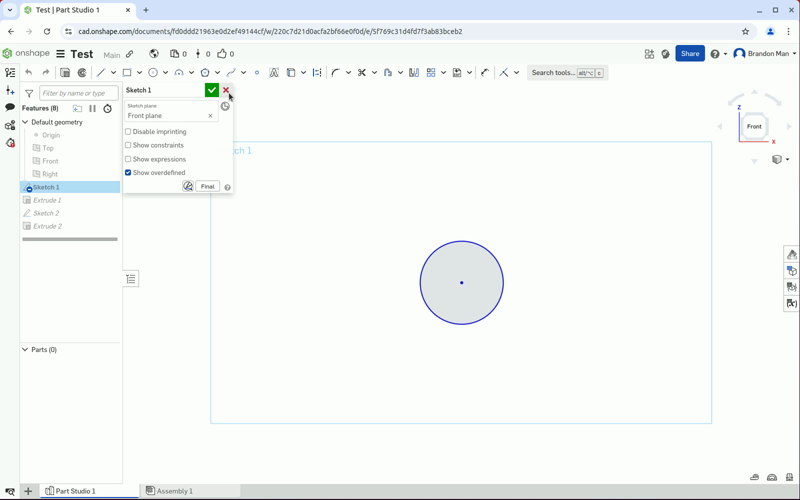
key(shift+s)
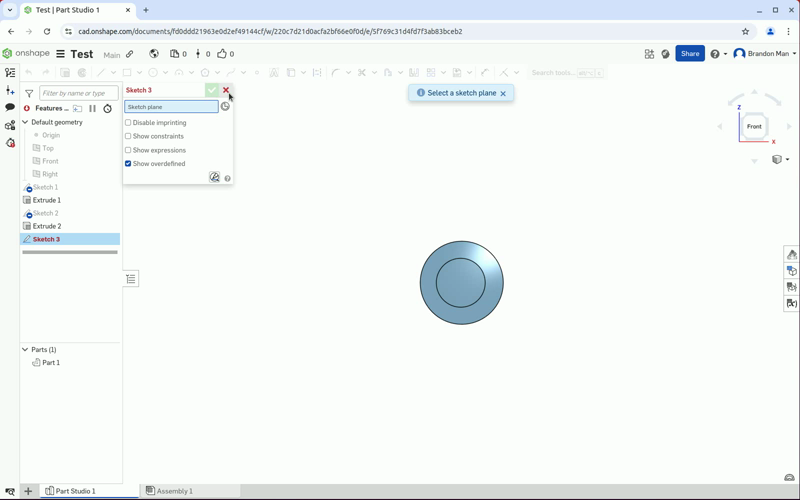
mouse_move(73, 163)
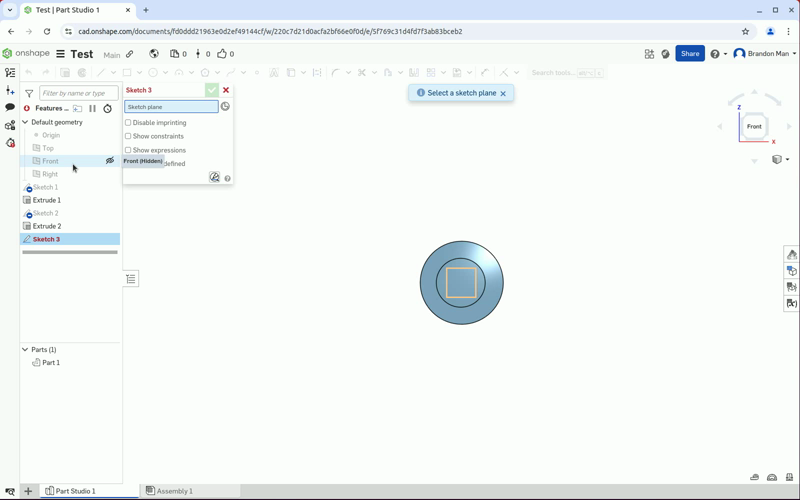
click(73, 163)
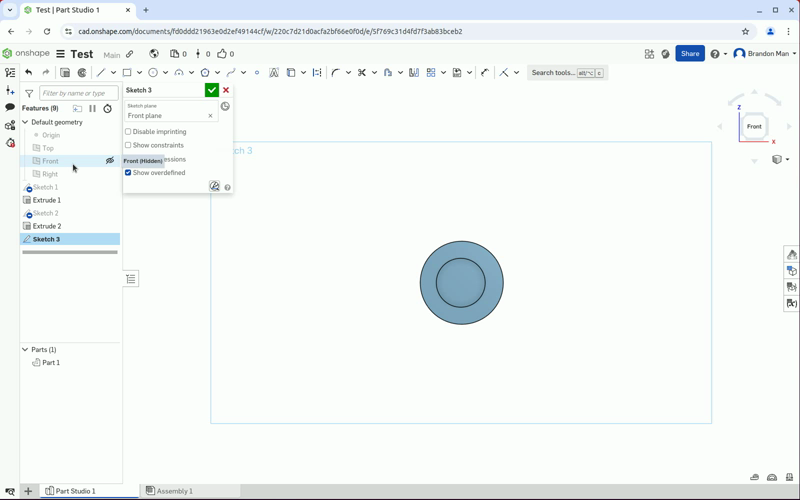
mouse_move(73, 352)
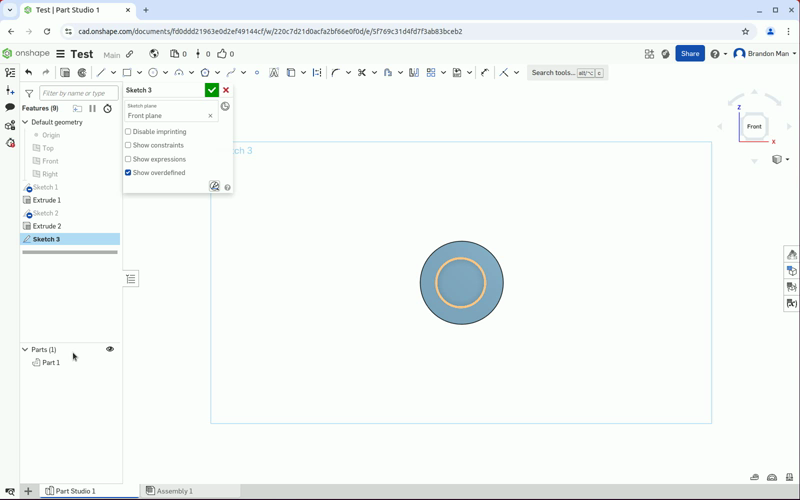
key(y)
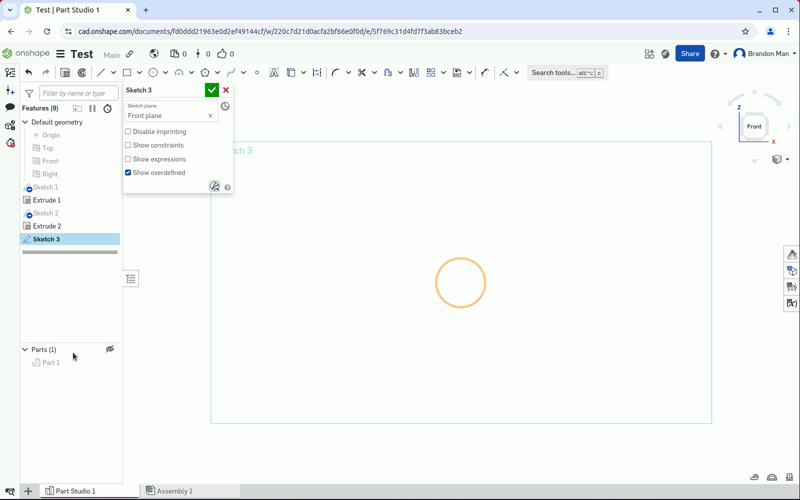
key(c)
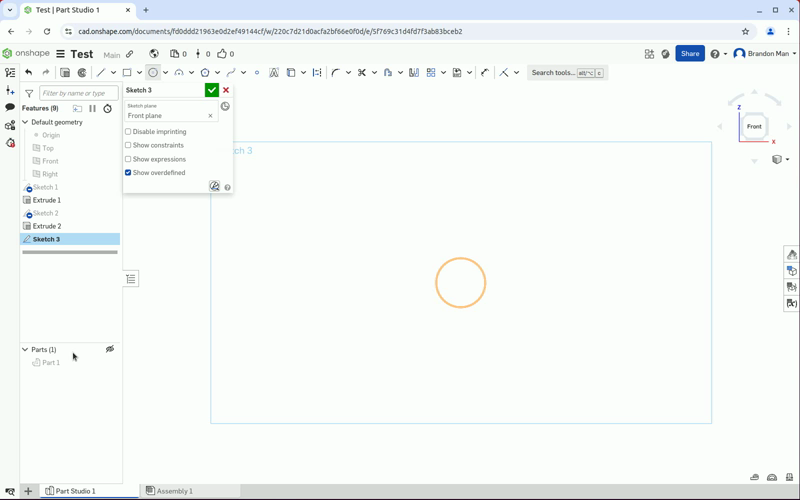
key_down(shift)
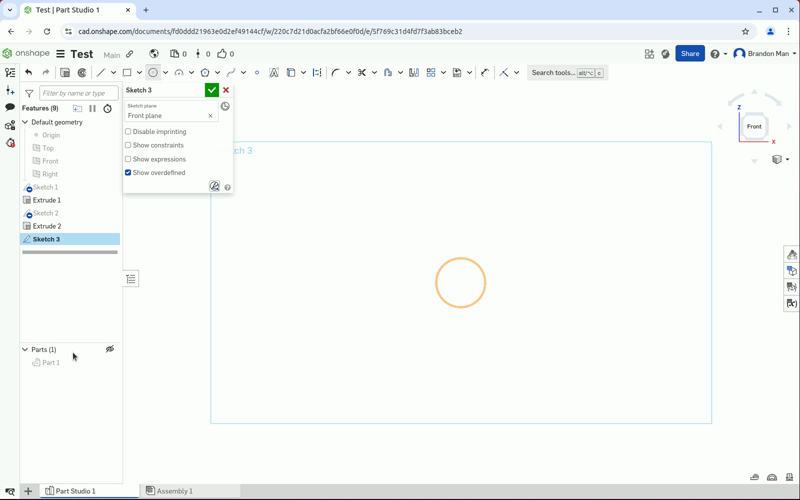
mouse_move(461, 282)
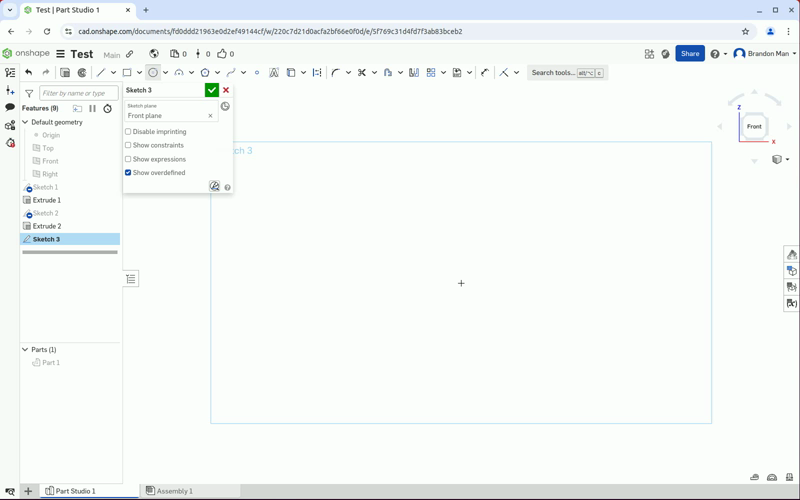
click(461, 282)
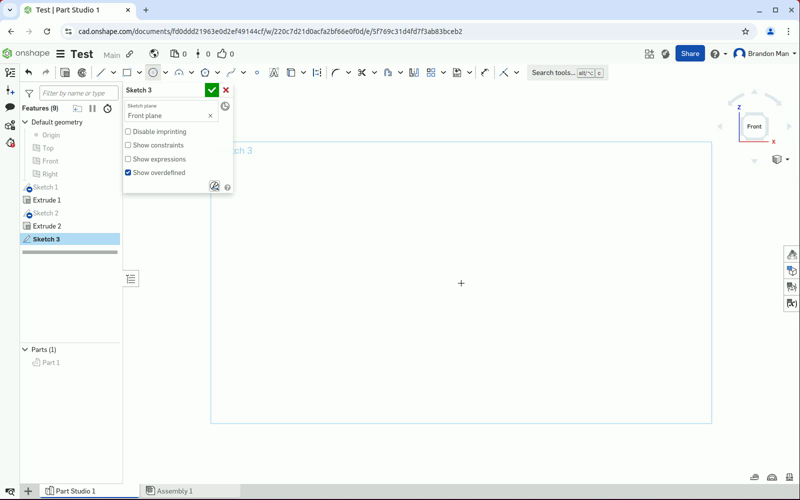
key_up(shift)
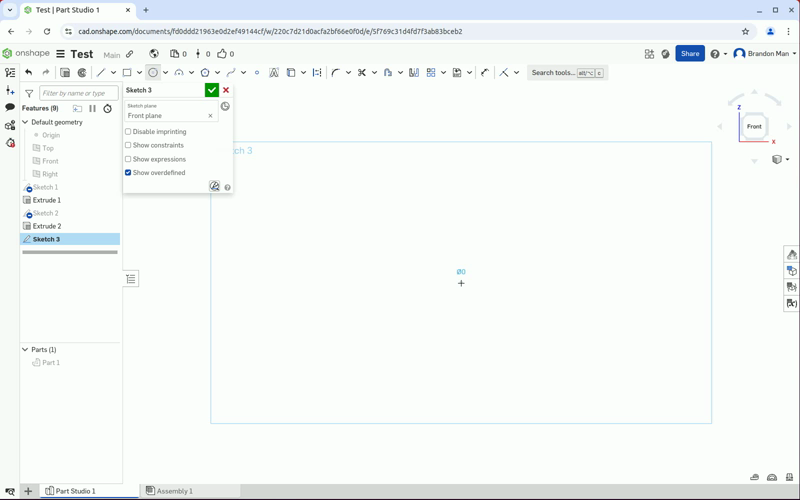
mouse_move(470, 282)
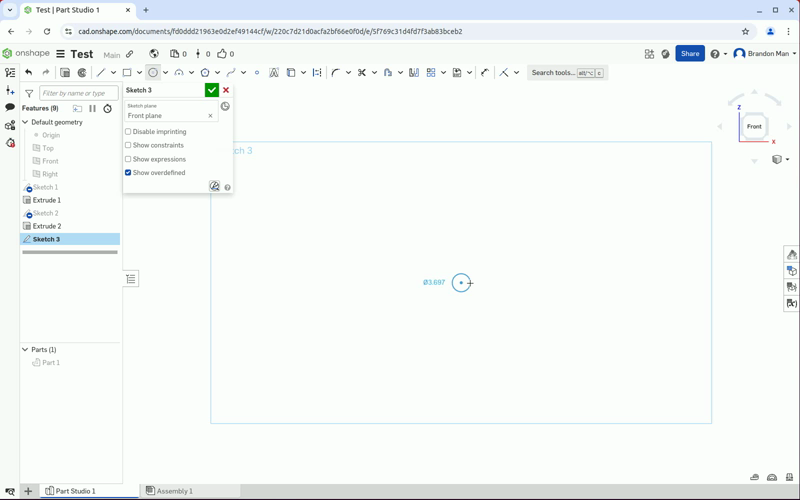
click(470, 282)
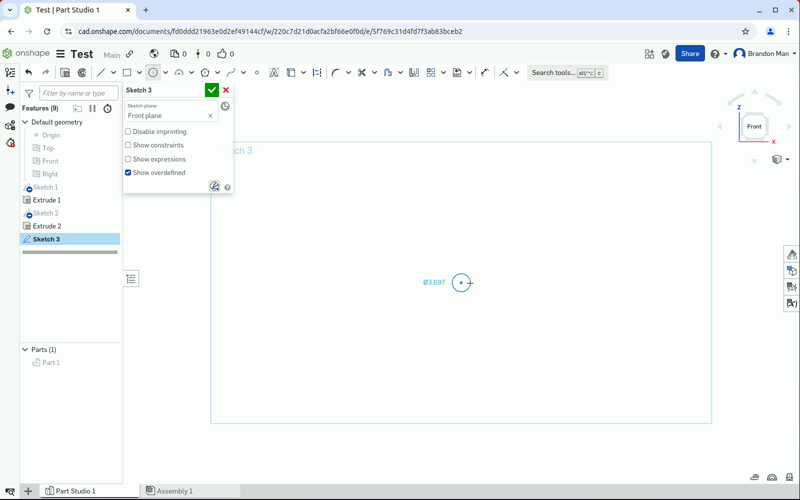
key(esc)
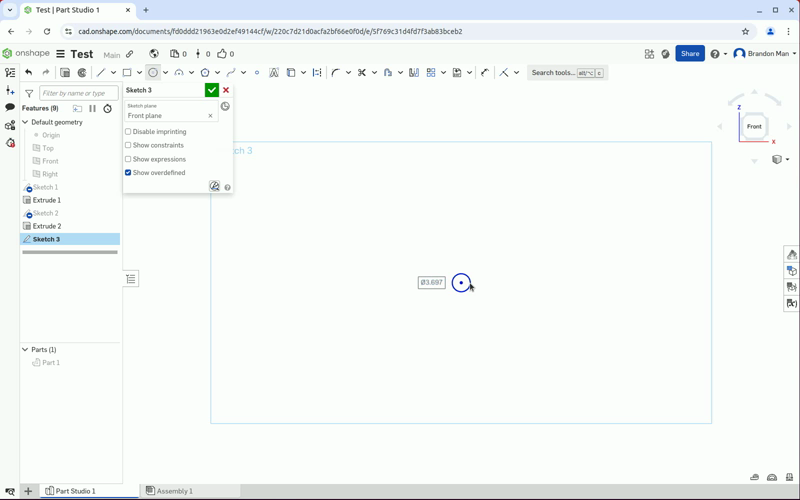
mouse_move(454, 279)
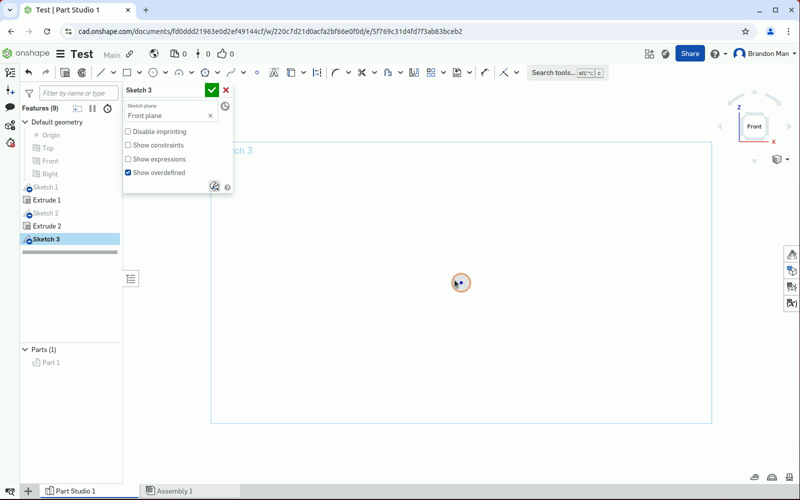
scroll(6)
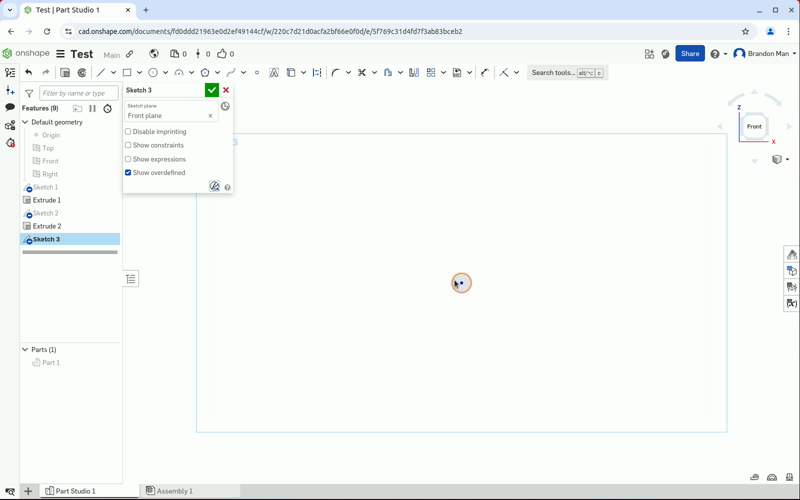
scroll(6)
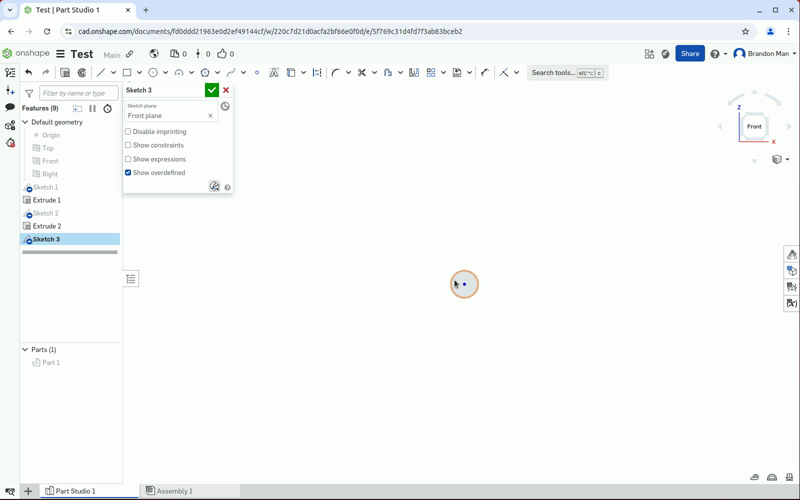
scroll(6)
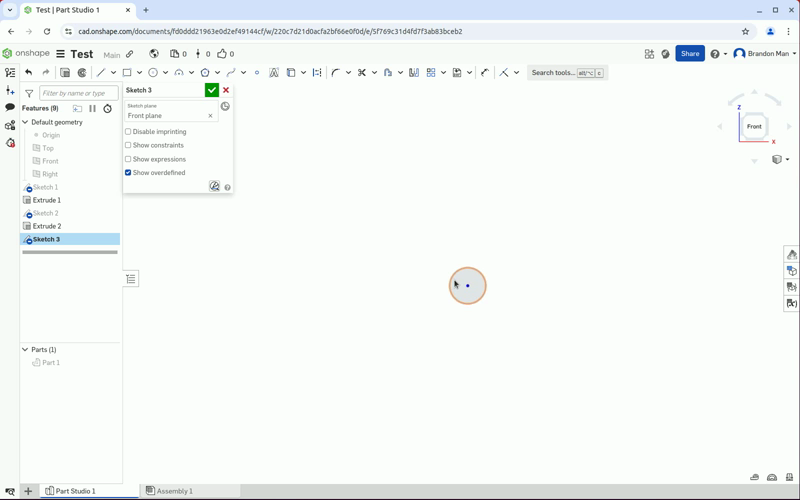
scroll(6)
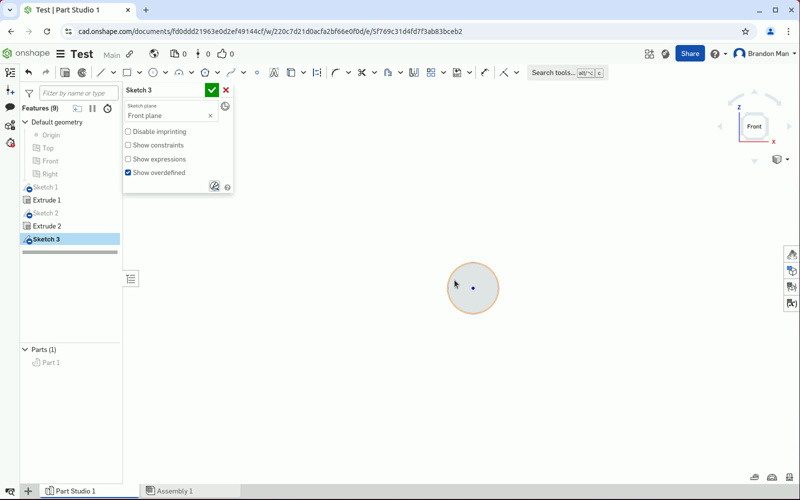
scroll(6)
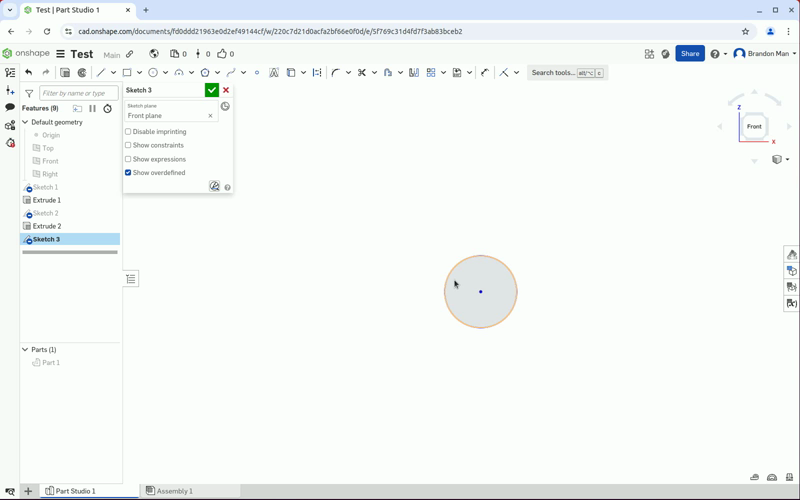
scroll(6)
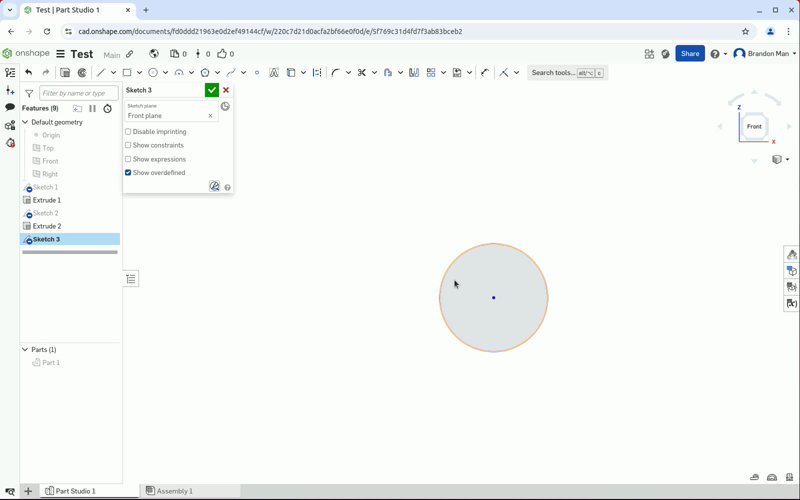
scroll(6)
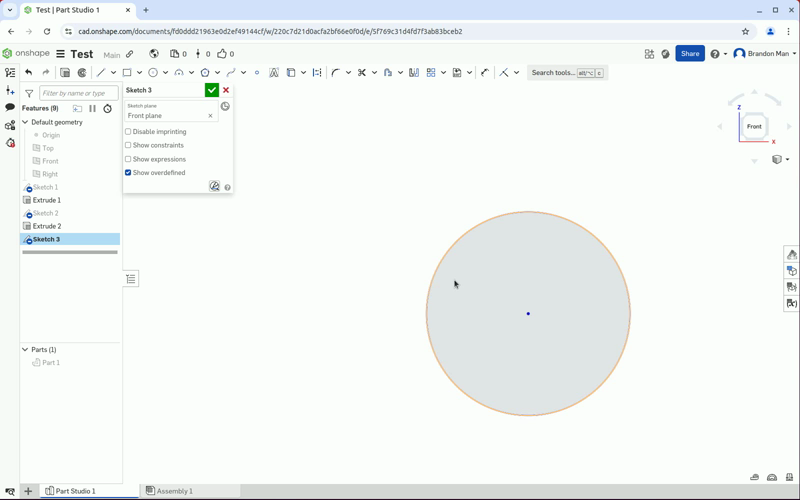
click(454, 279)
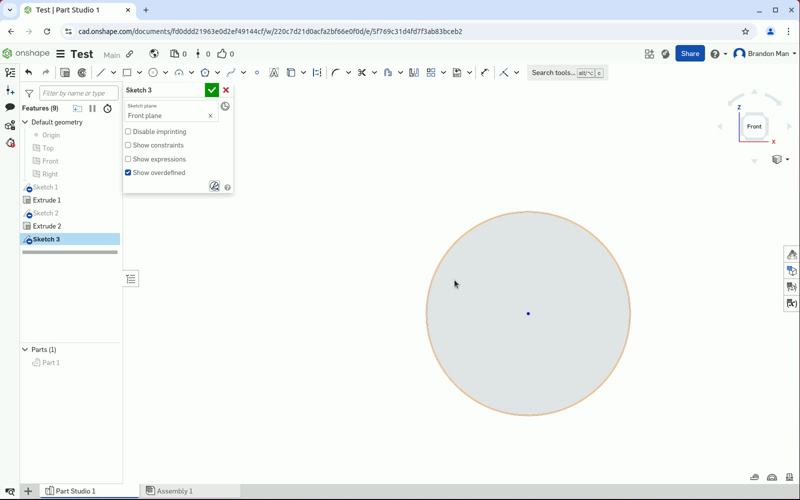
scroll(-6)
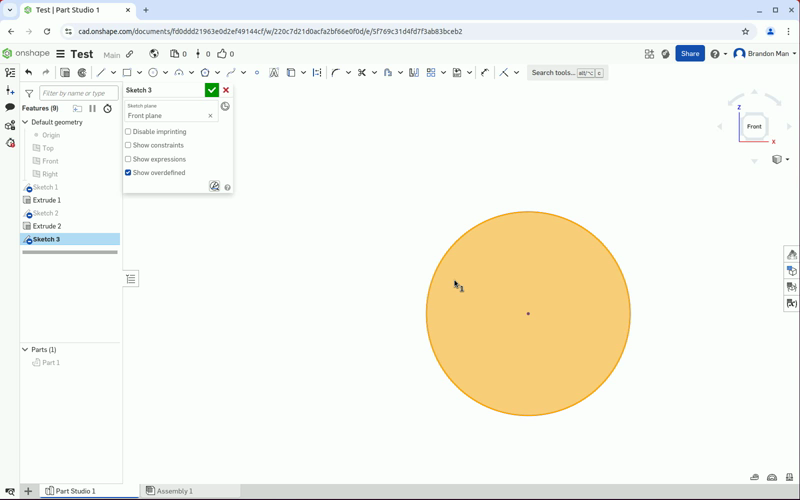
scroll(-6)
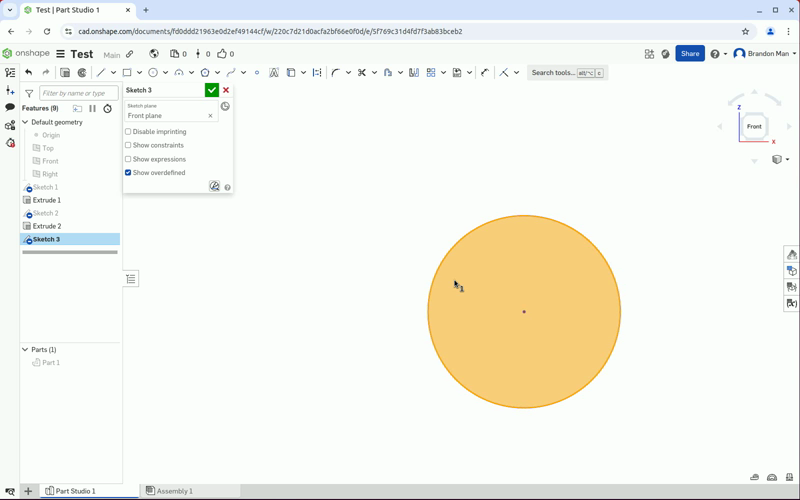
scroll(-6)
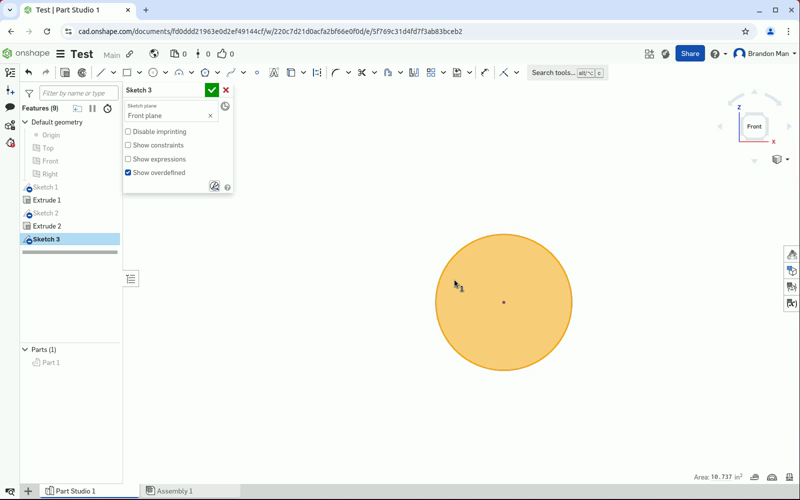
scroll(-6)
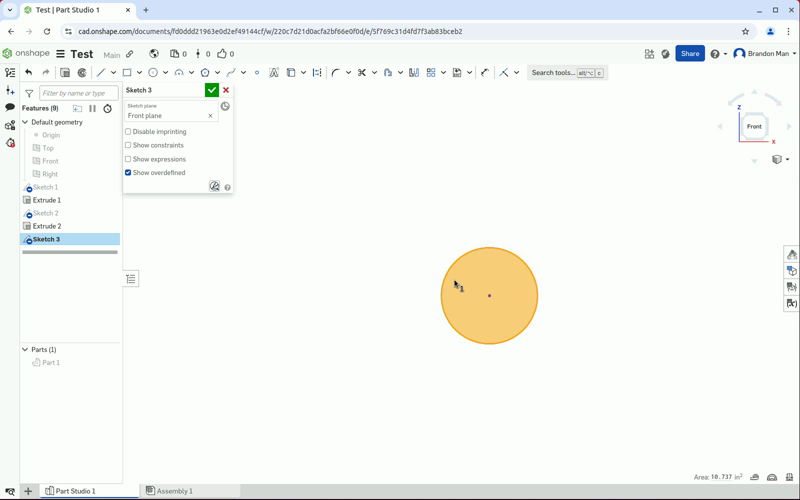
scroll(-6)
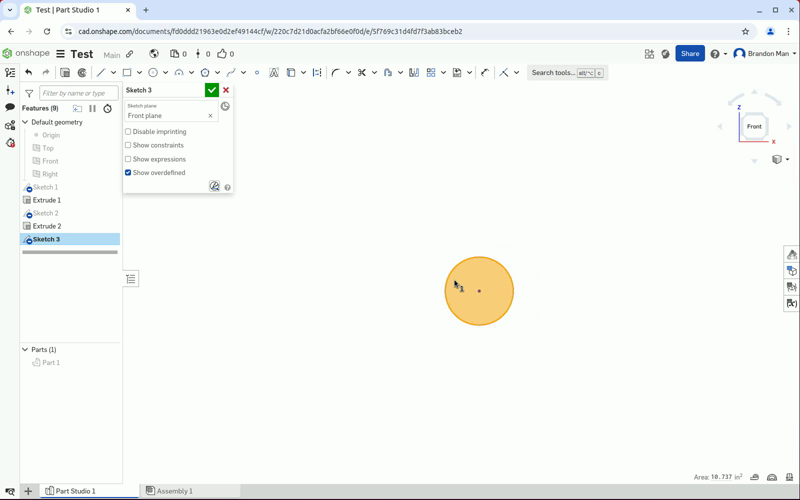
scroll(-6)
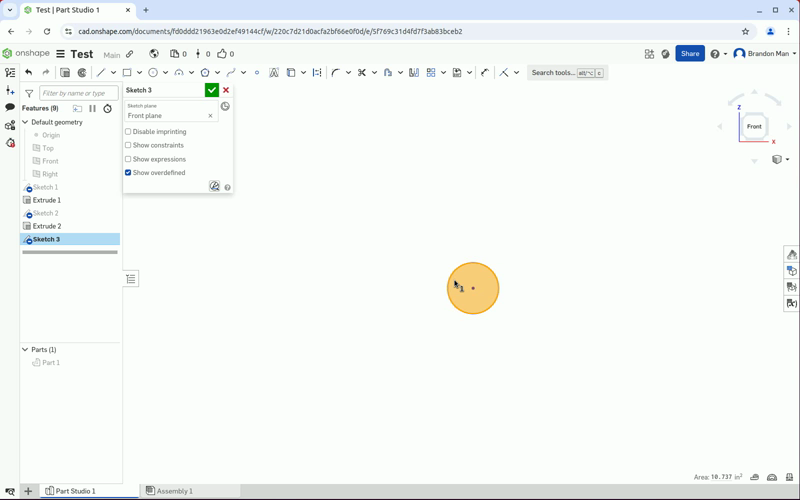
scroll(-6)
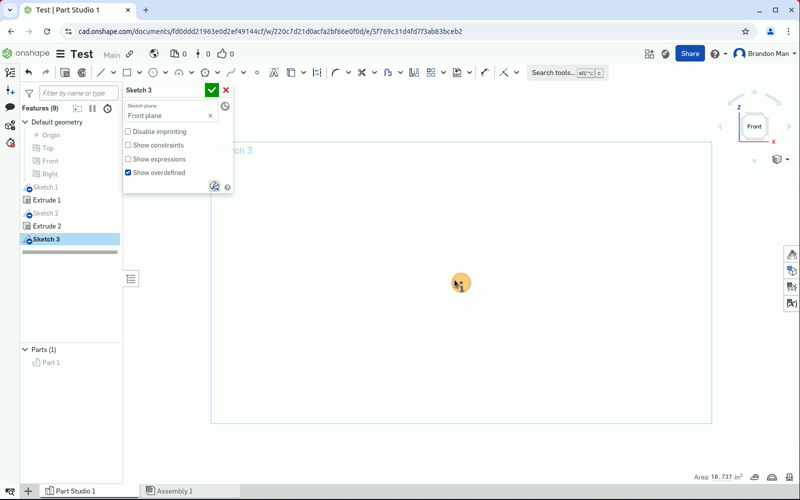
mouse_move(73, 352)
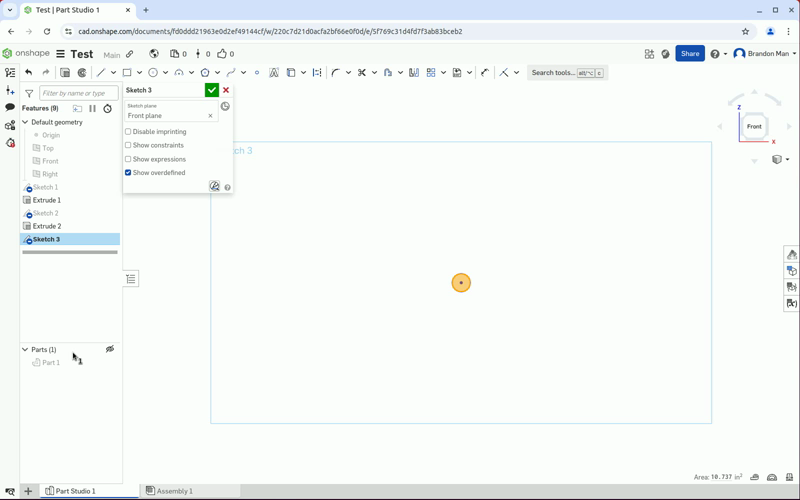
key(shift+y)
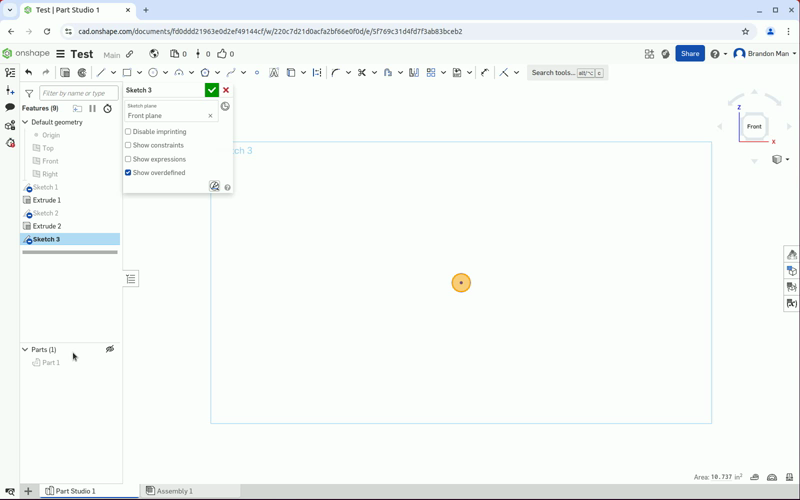
key(shift+e)
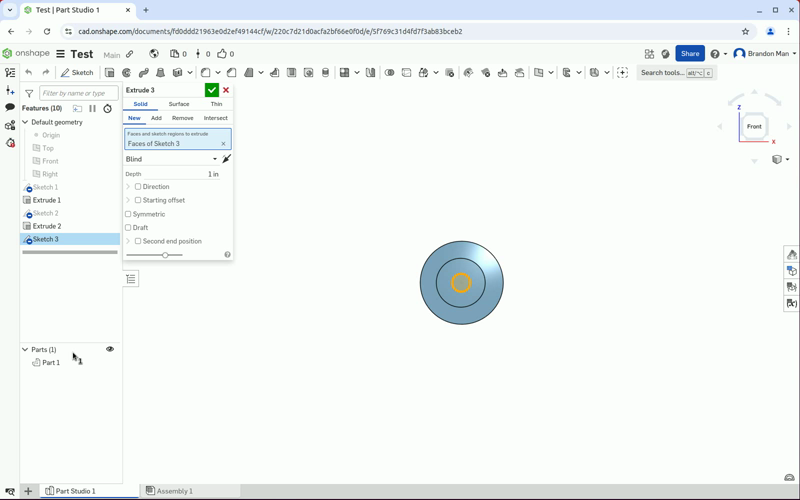
mouse_move(143, 106)
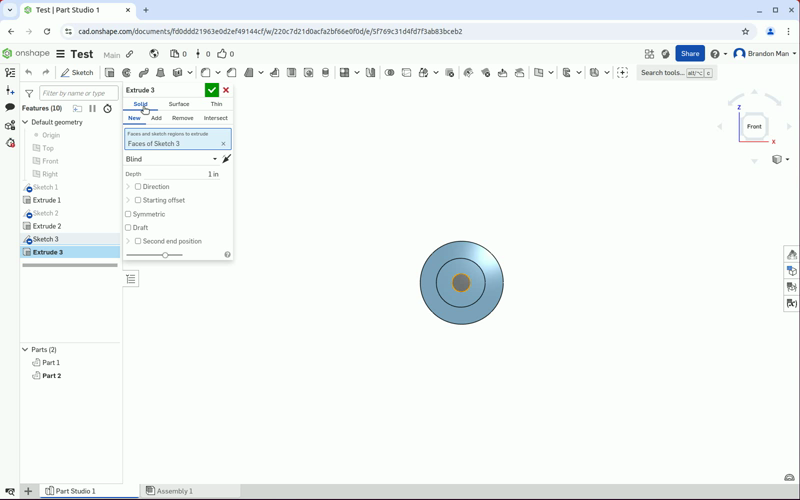
click(143, 106)
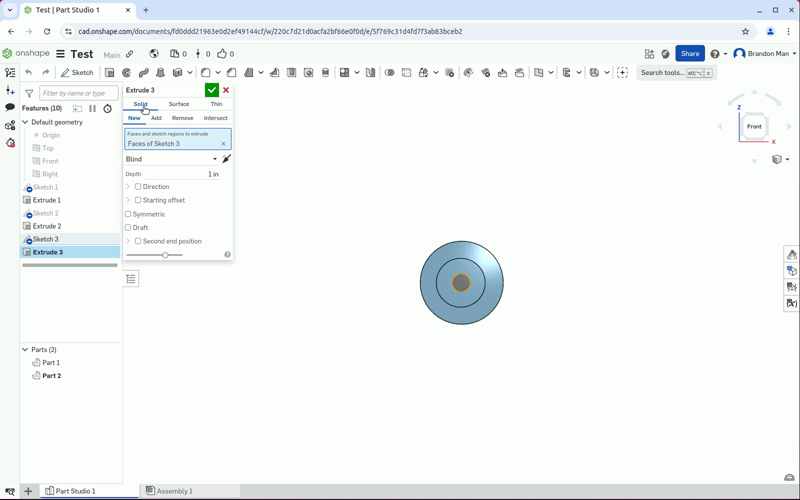
mouse_move(186, 120)
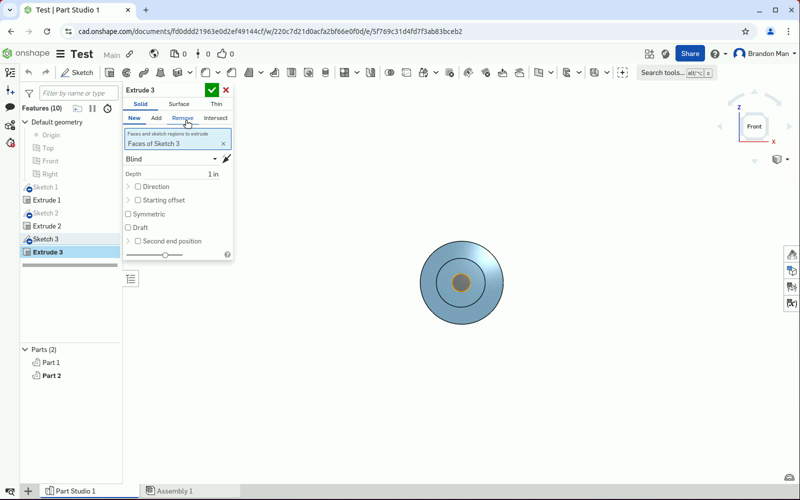
click(186, 120)
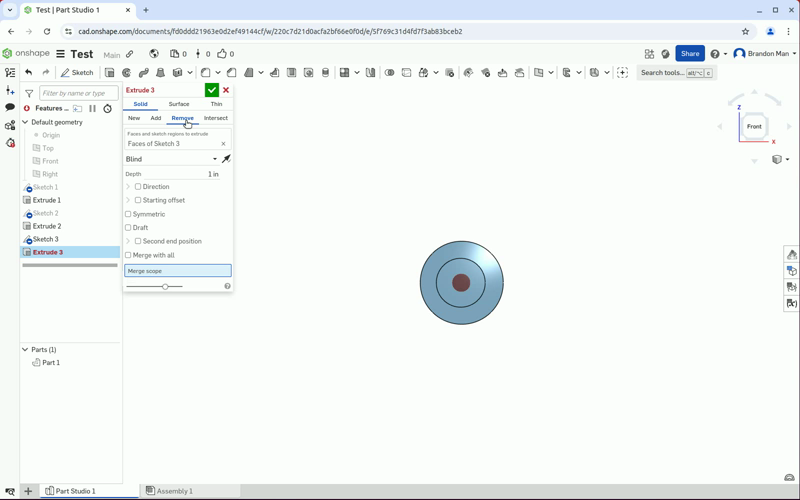
key(tab, 4)
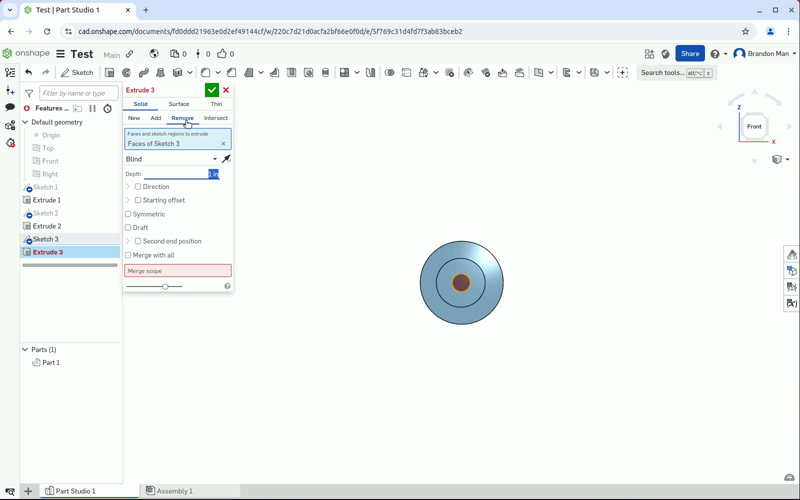
text(13.239)
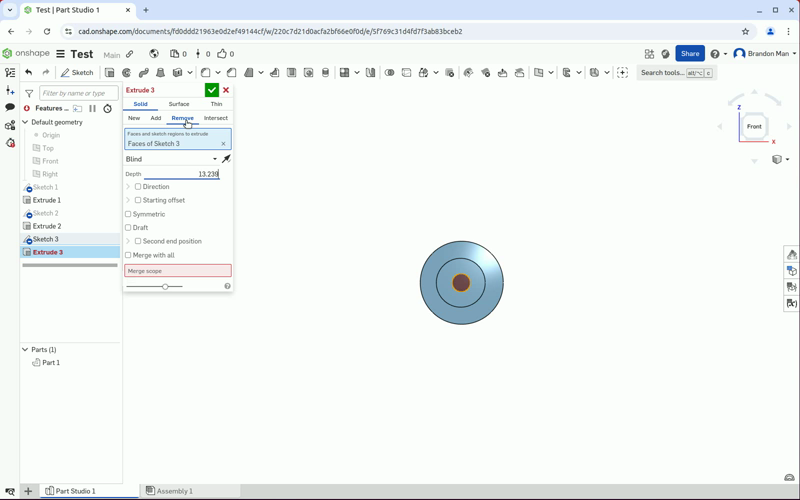
key(tab, 6)
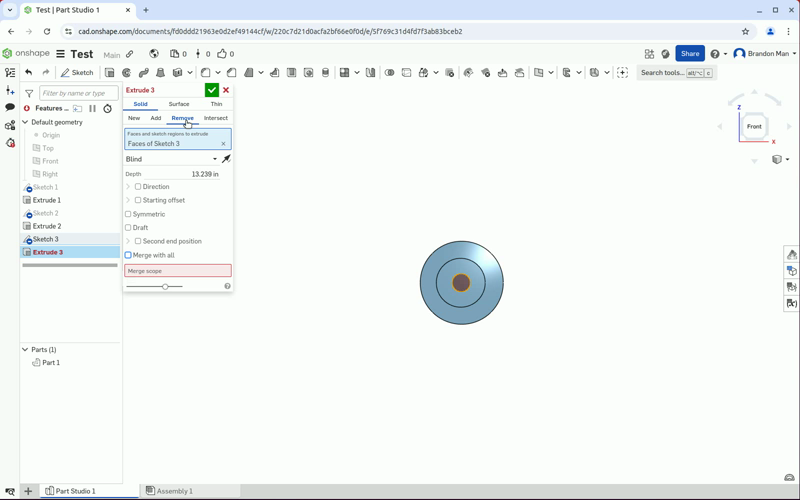
key(space)
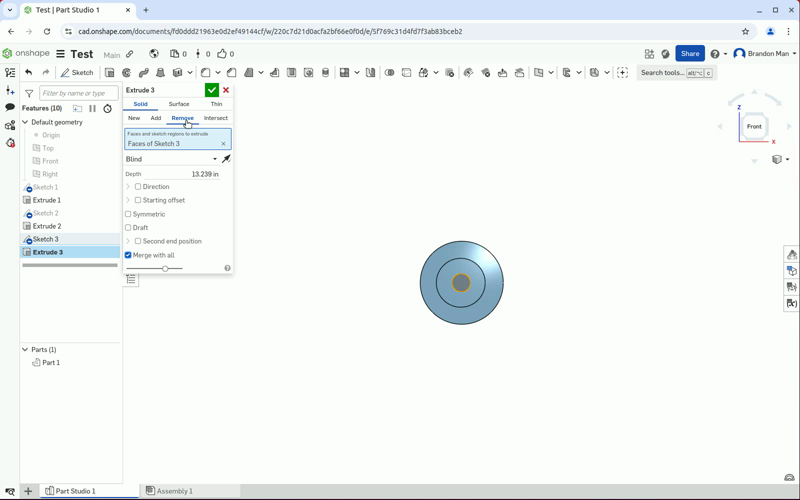
key(enter)
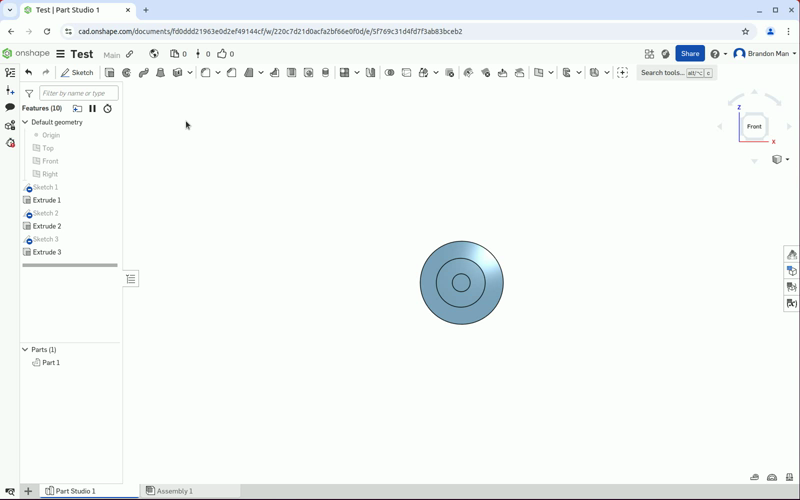
key(shift+h)
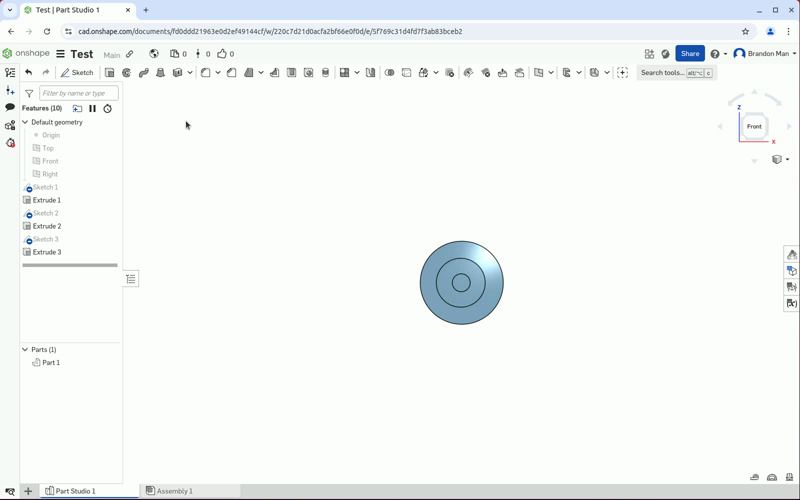
key(shift+h)
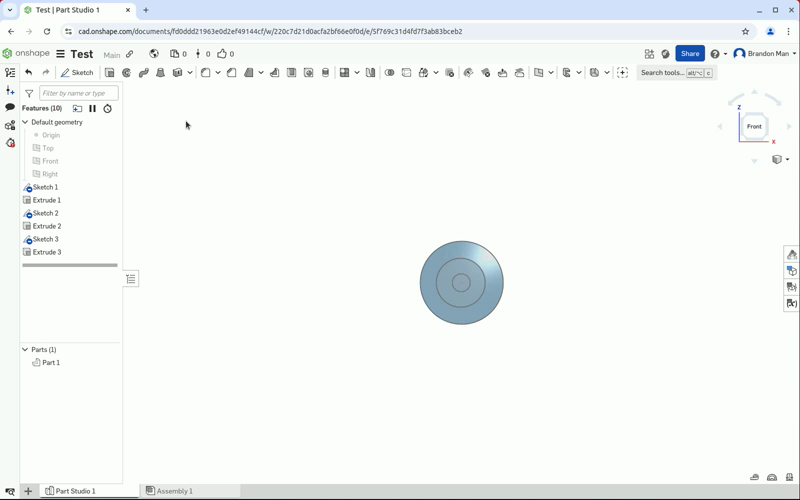
key(shift+7)
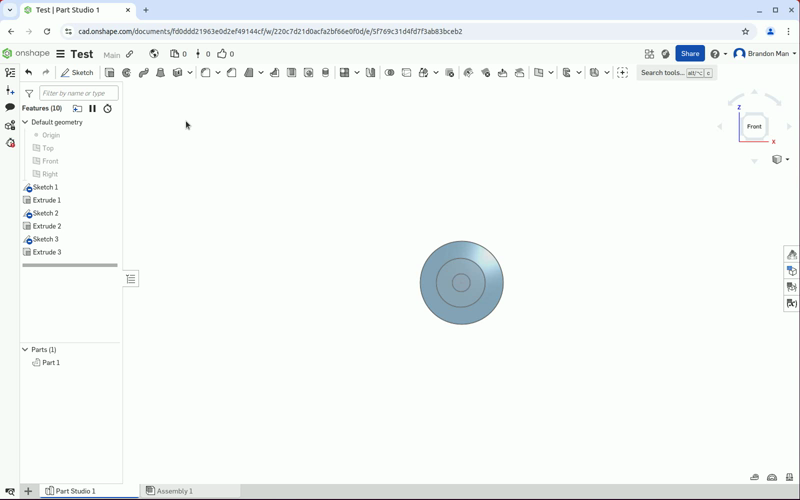
key(left, 2)
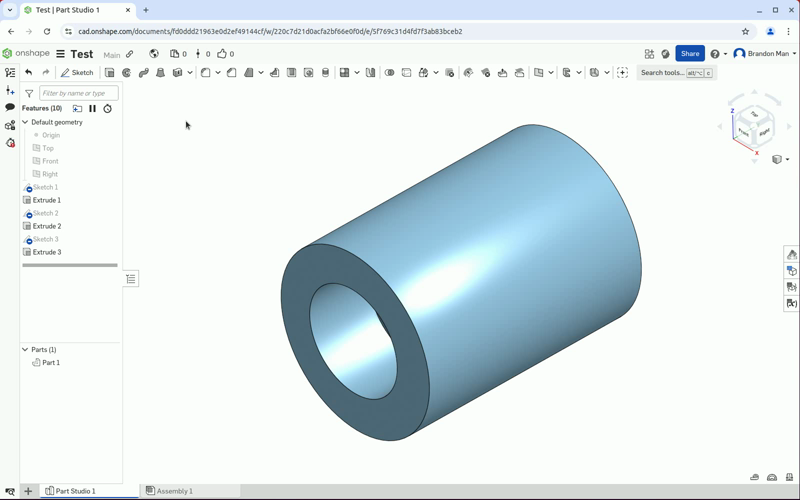
key(down, 2)
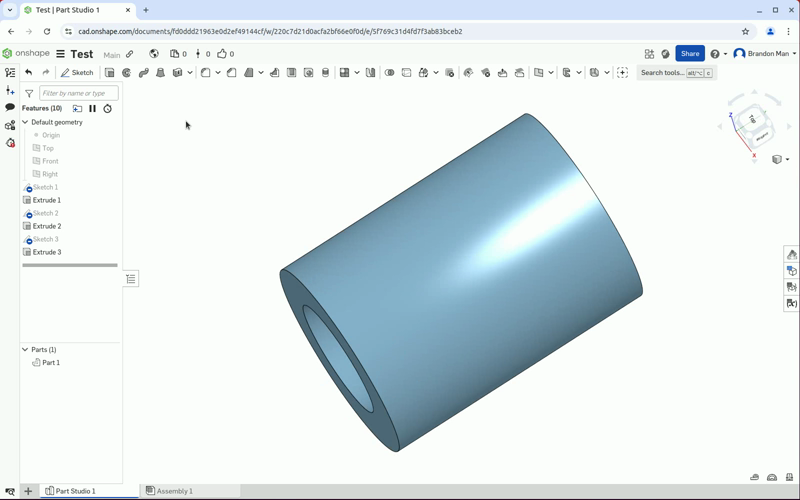
key(up, 2)
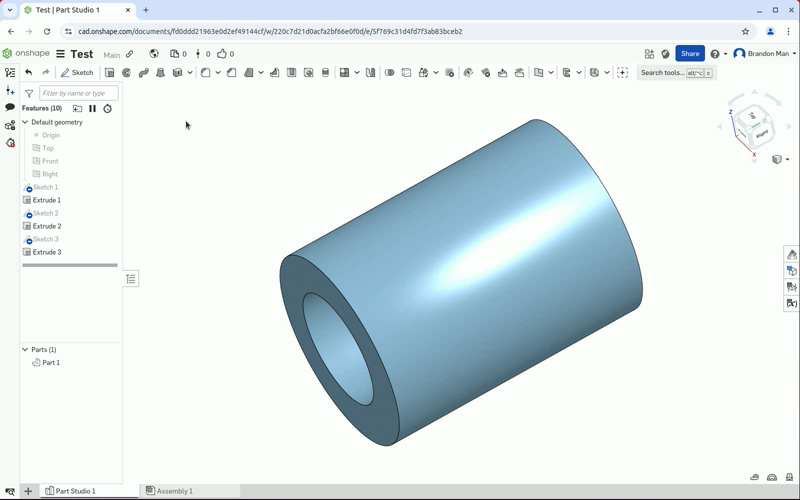
key(right, 2)
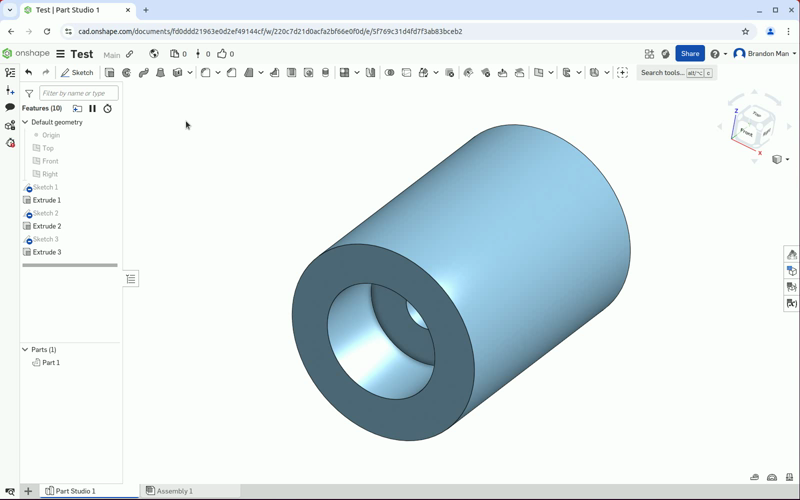
mouse_move(73, 189)
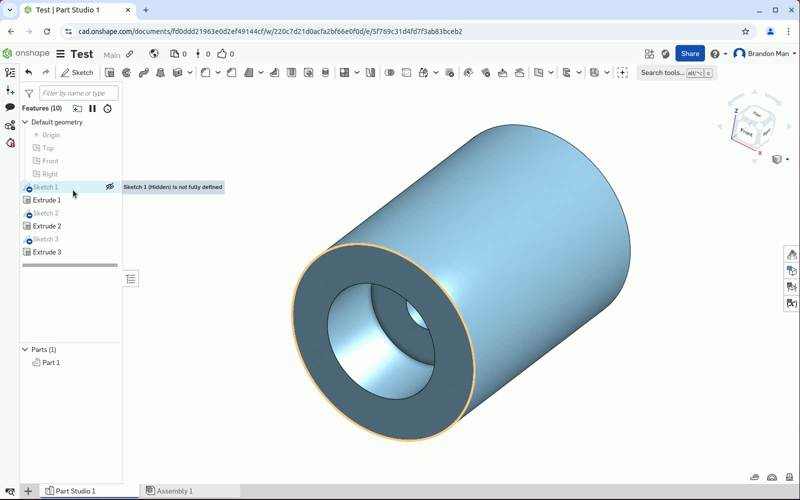
click(73, 189)